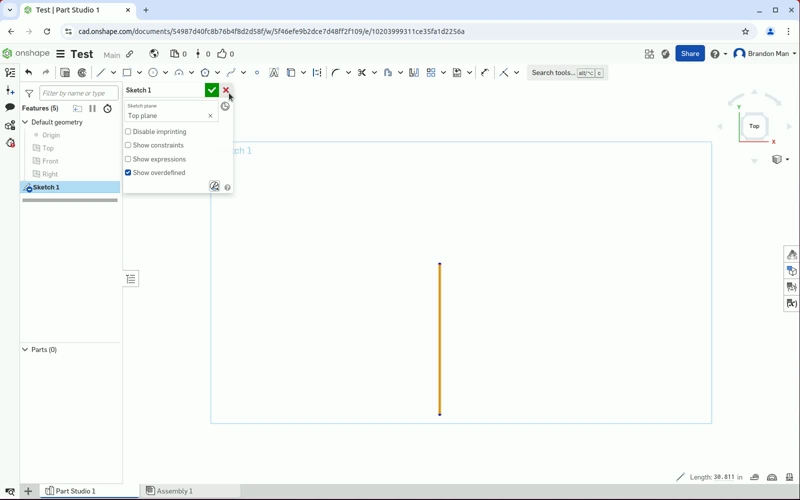
key(shift+h)
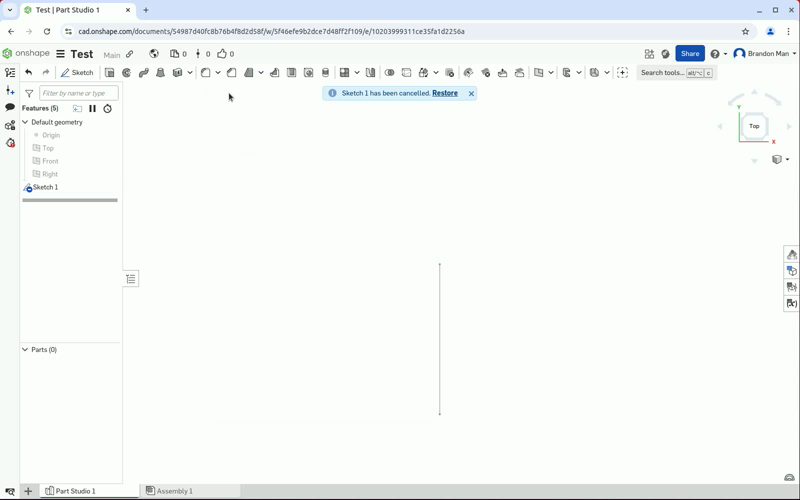
key(shift+s)
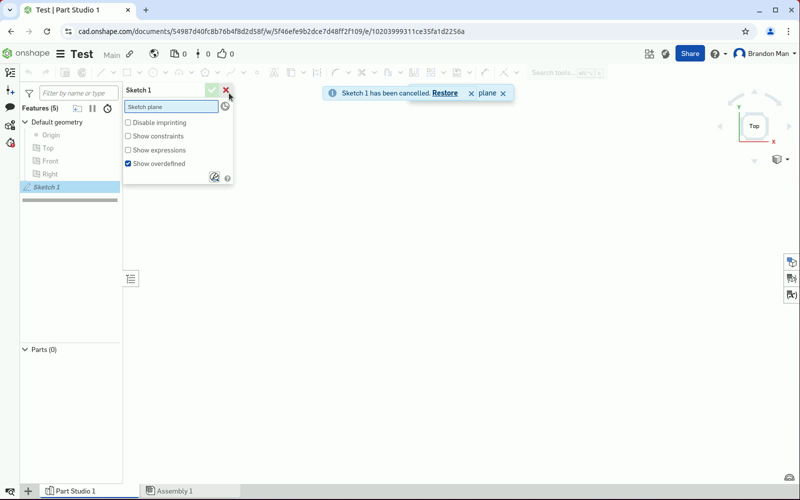
mouse_move(73, 150)
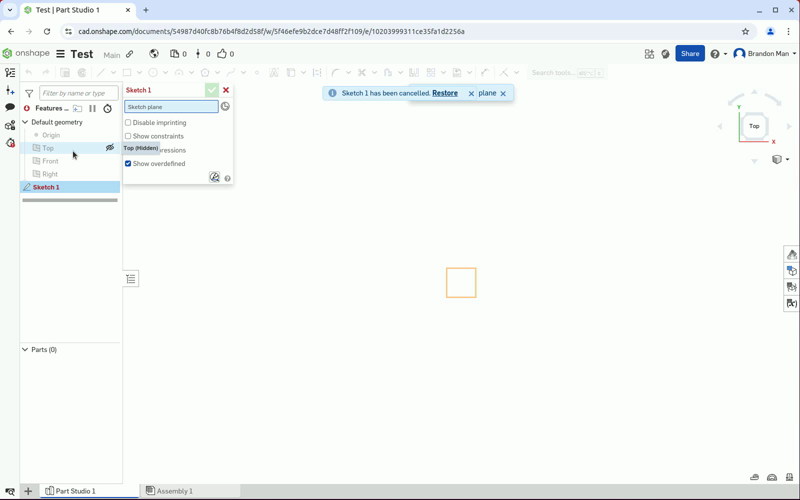
click(73, 150)
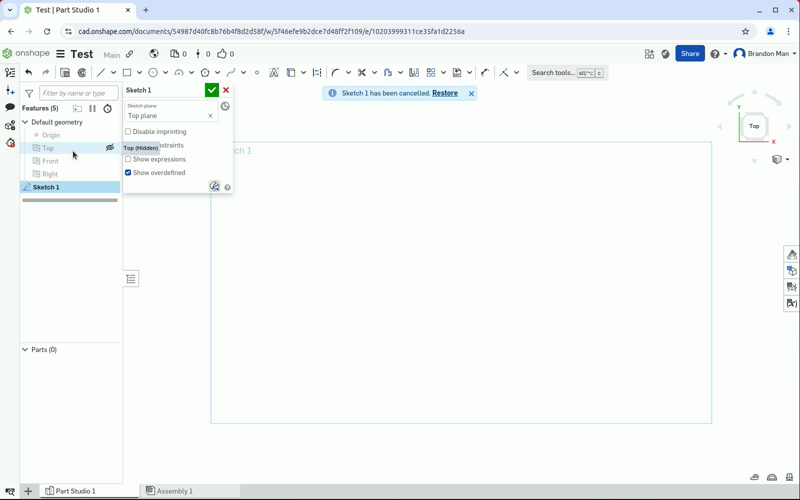
mouse_move(73, 352)
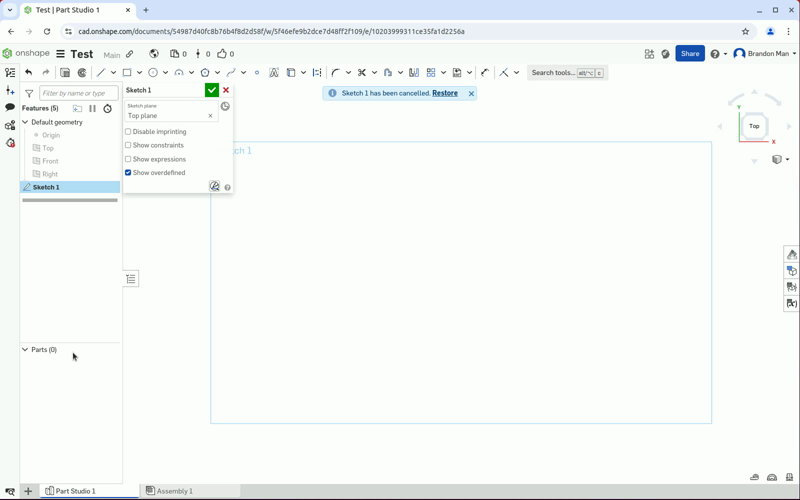
key(y)
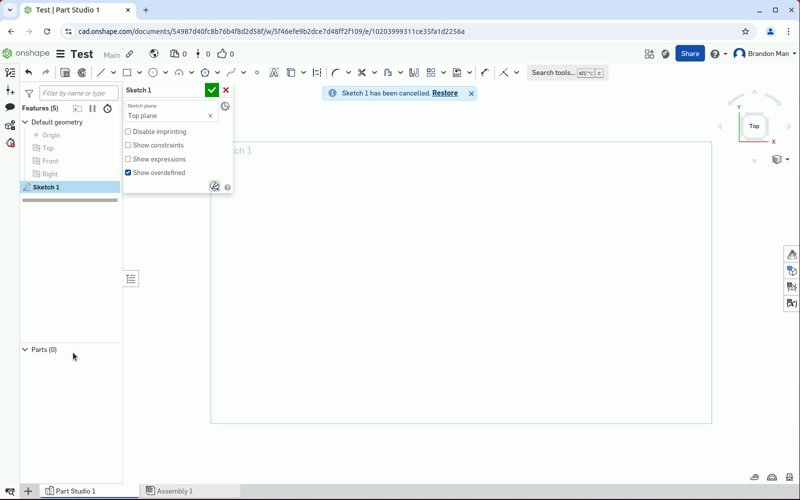
key(l)
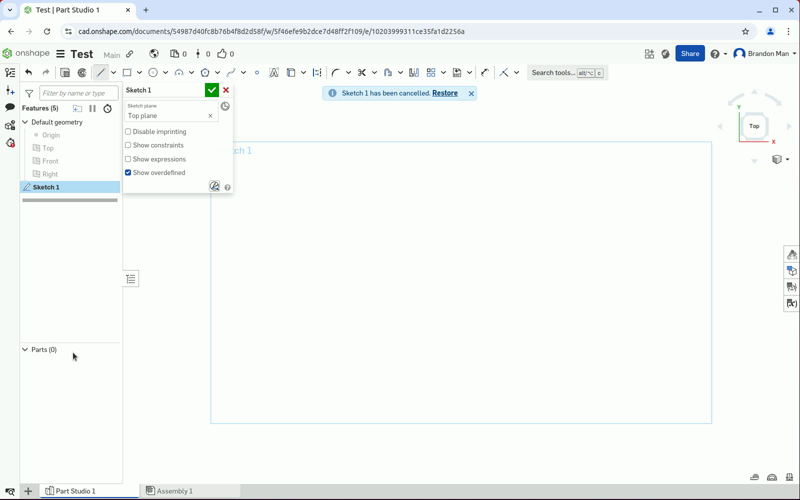
key_down(shift)
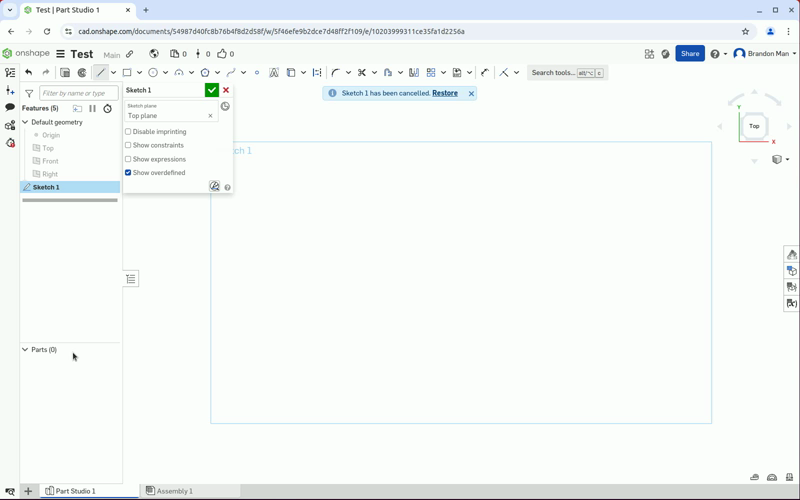
mouse_move(460, 395)
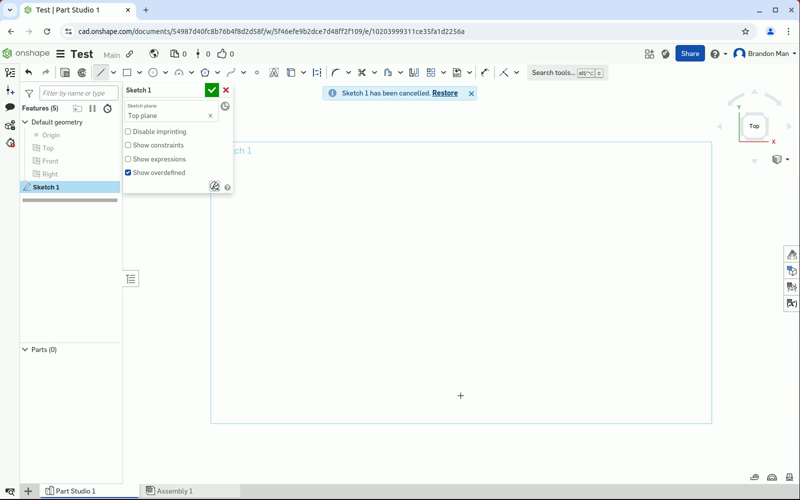
click(460, 395)
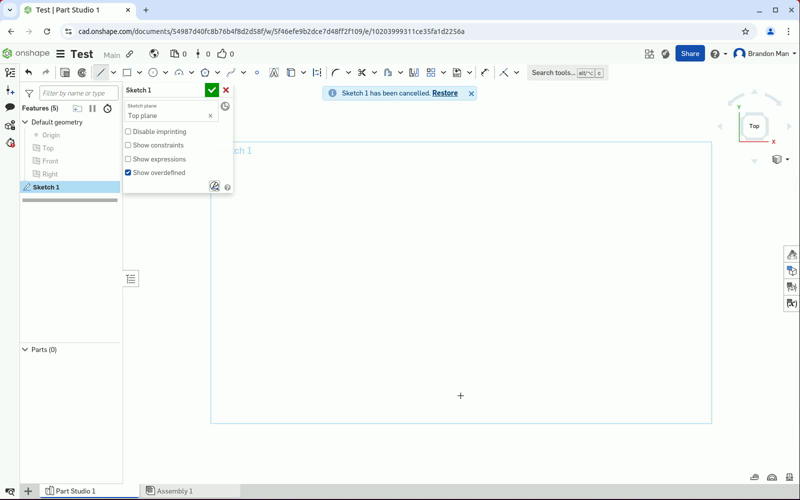
key_up(shift)
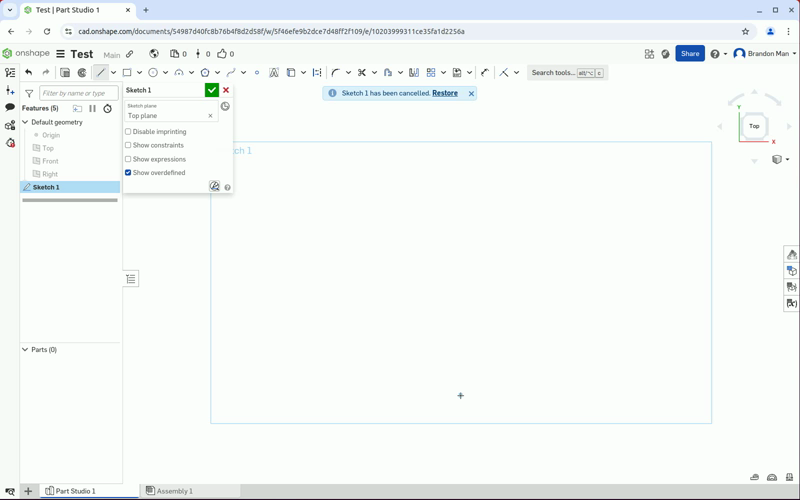
key_down(shift)
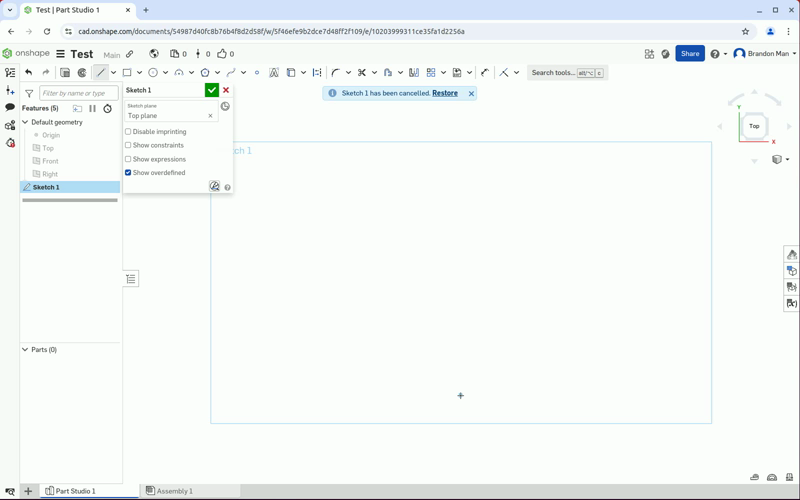
mouse_move(490, 395)
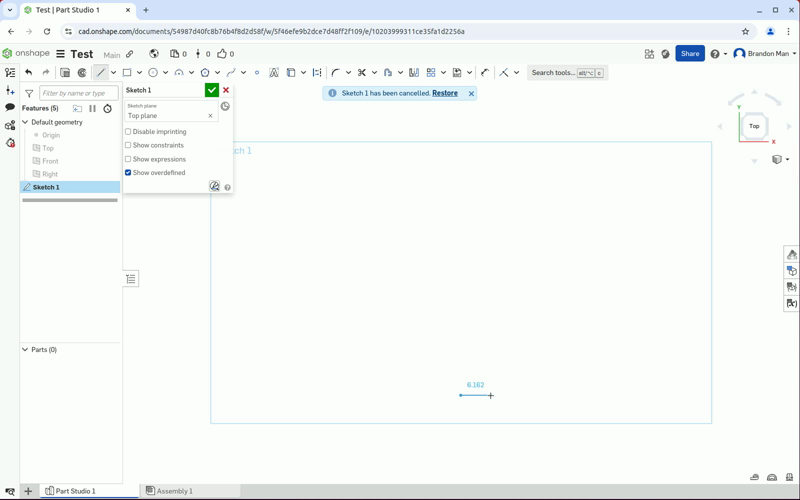
mouse_move(498, 395)
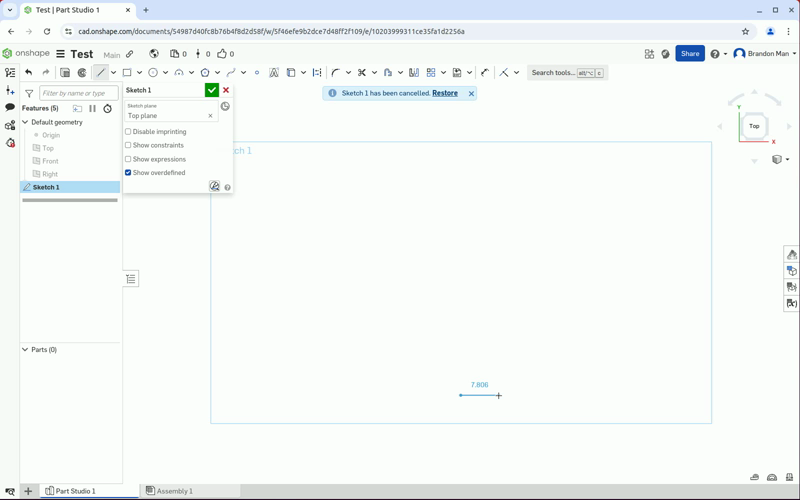
click(498, 395)
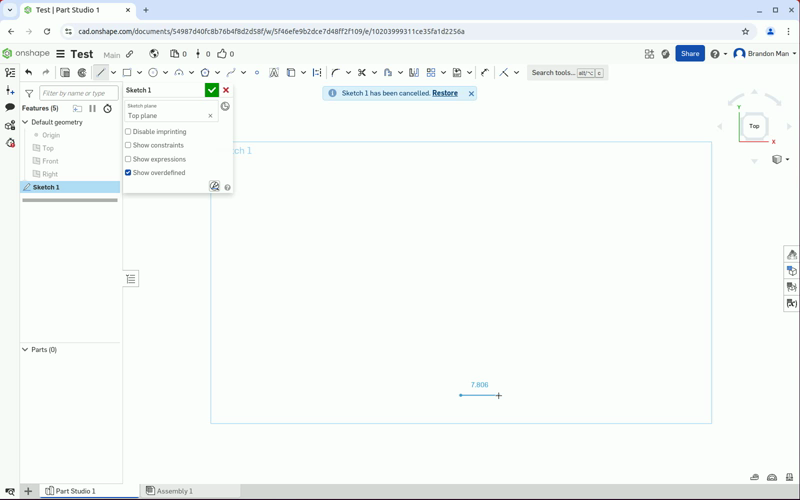
key_up(shift)
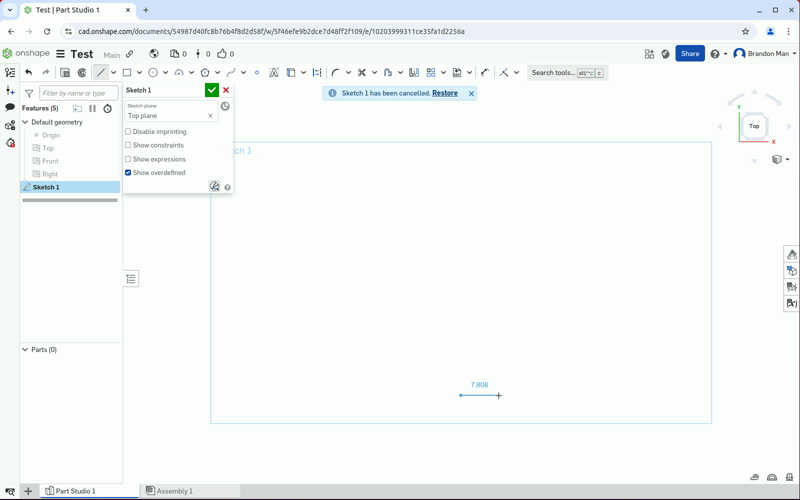
key_down(shift)
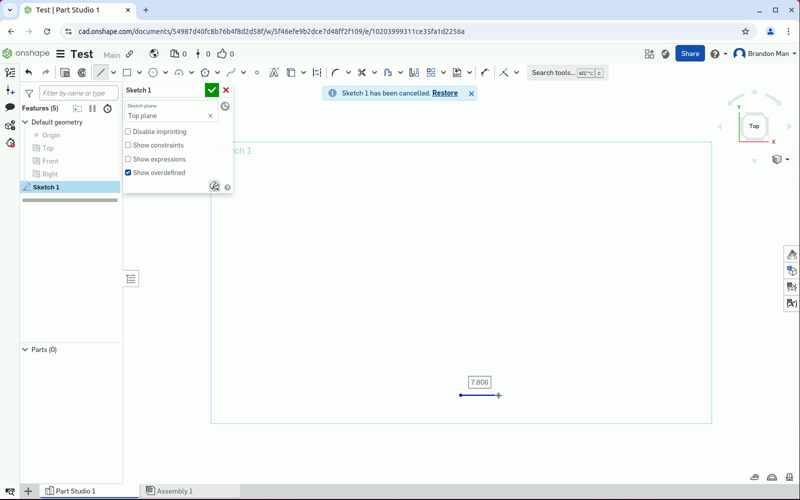
mouse_move(528, 395)
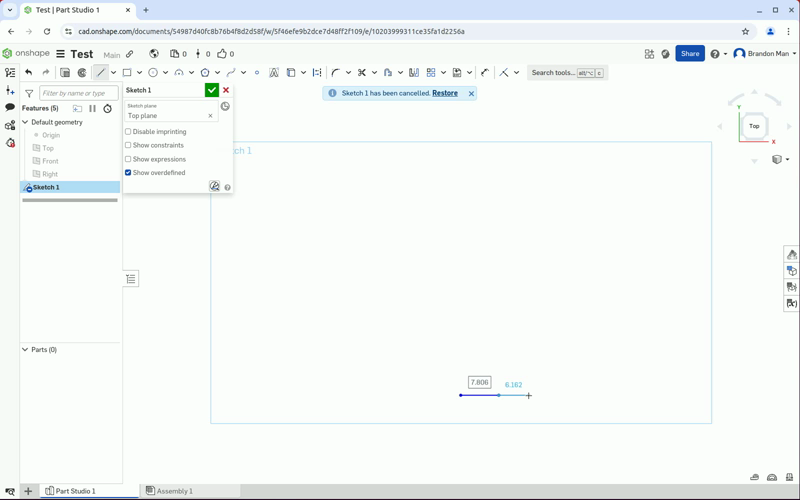
mouse_move(498, 357)
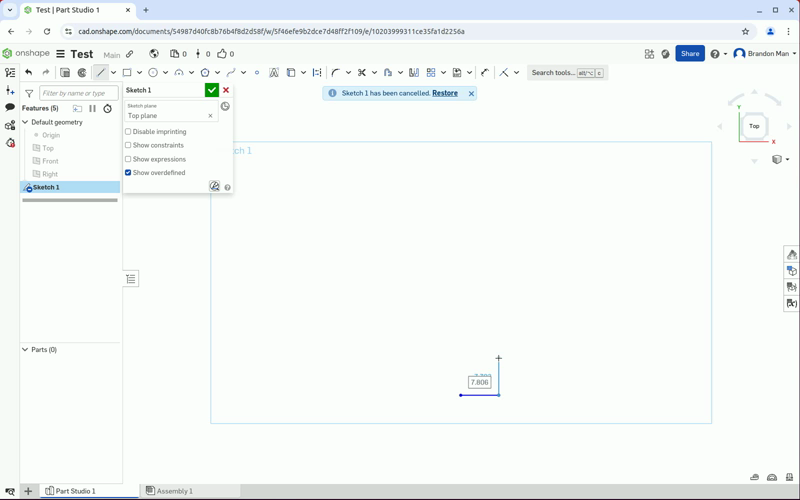
click(498, 357)
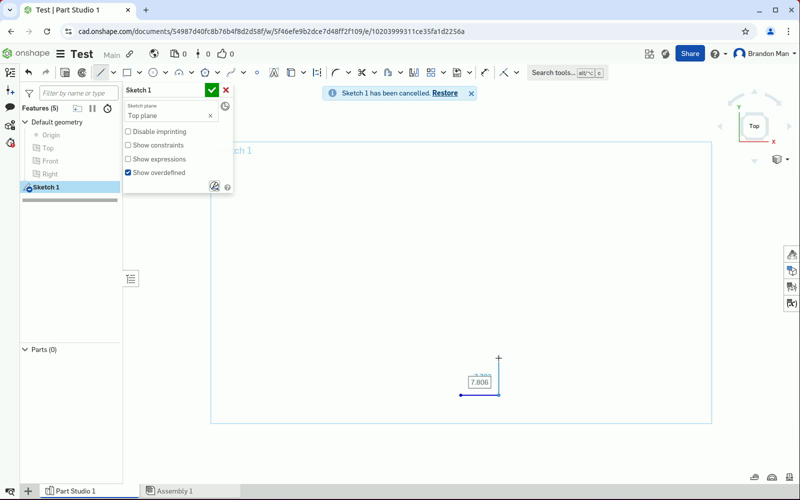
key_up(shift)
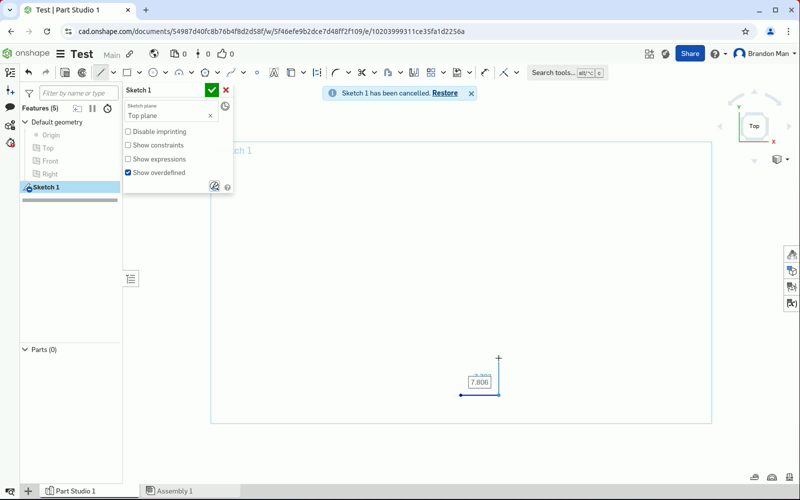
key_down(shift)
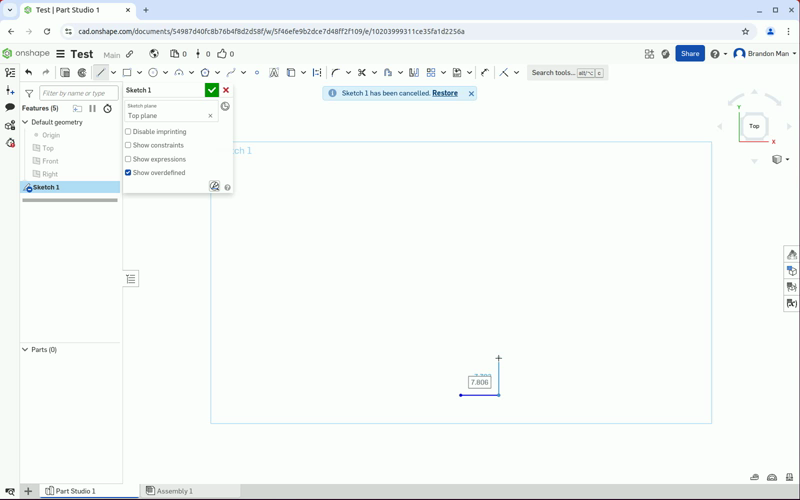
mouse_move(528, 357)
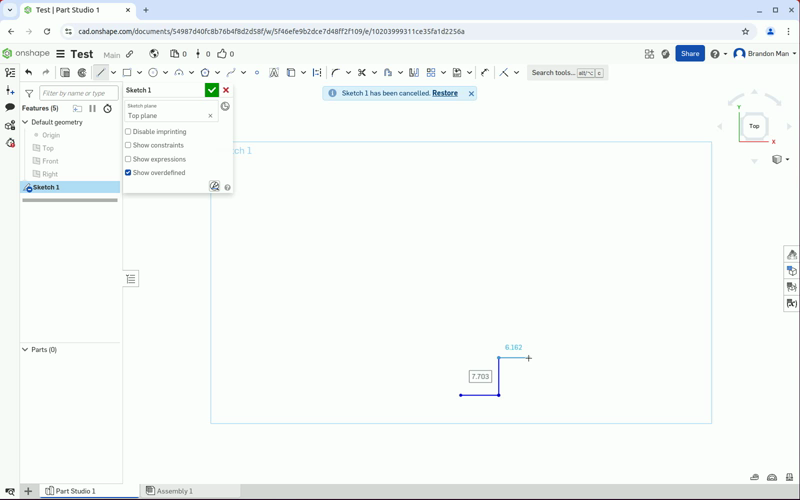
mouse_move(535, 357)
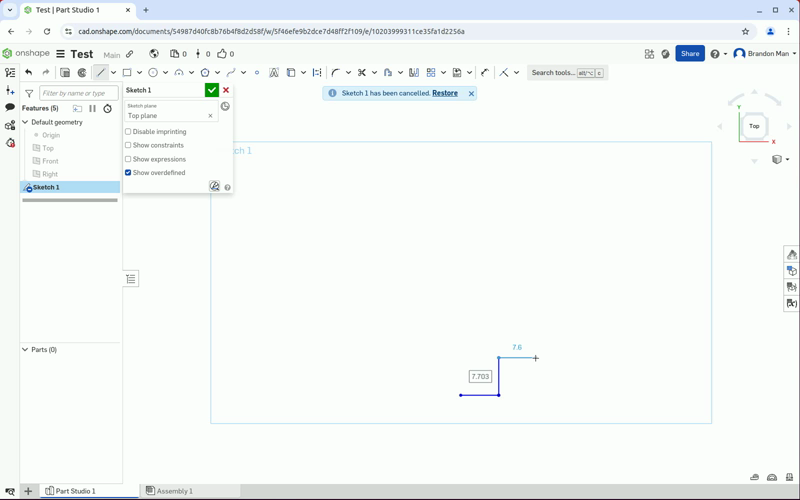
click(535, 357)
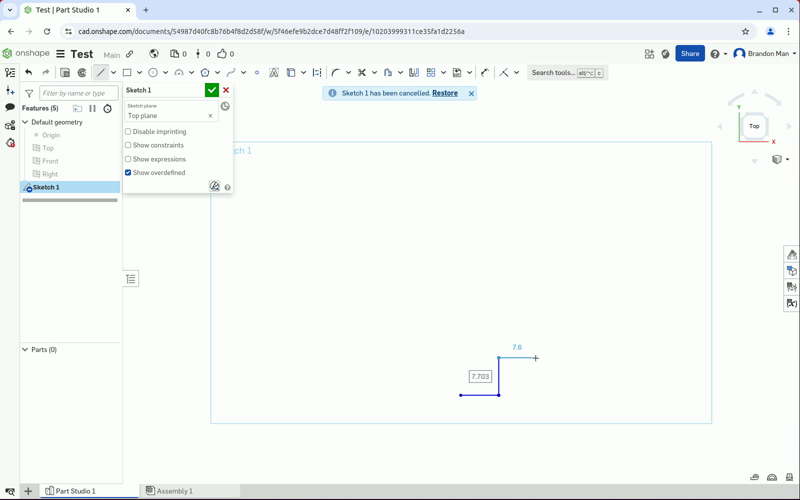
key_up(shift)
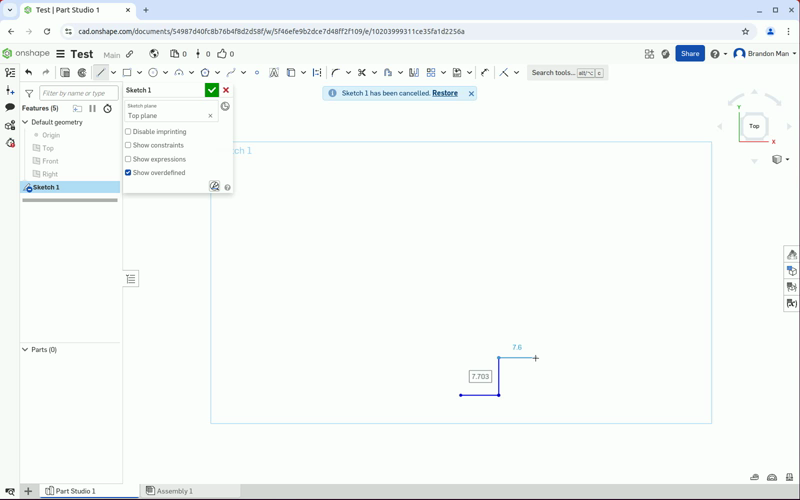
key_down(shift)
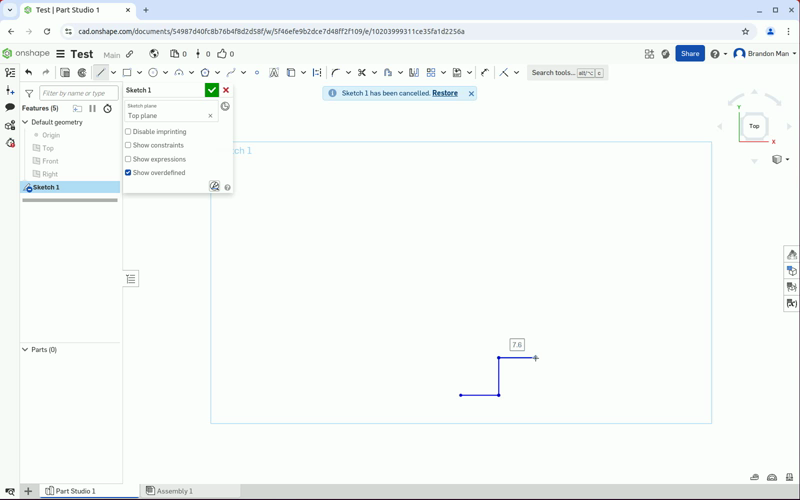
mouse_move(535, 282)
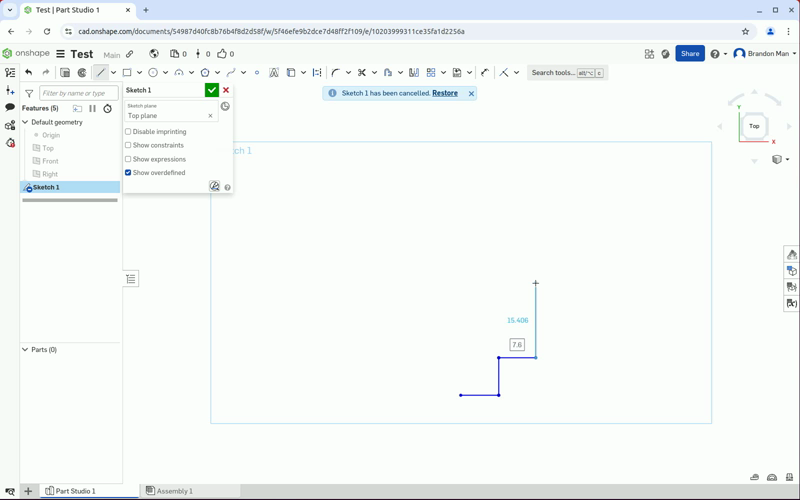
click(535, 282)
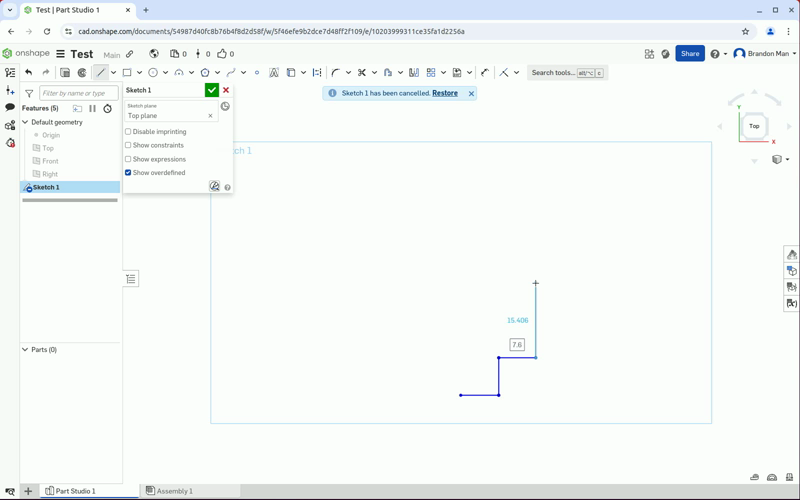
key_up(shift)
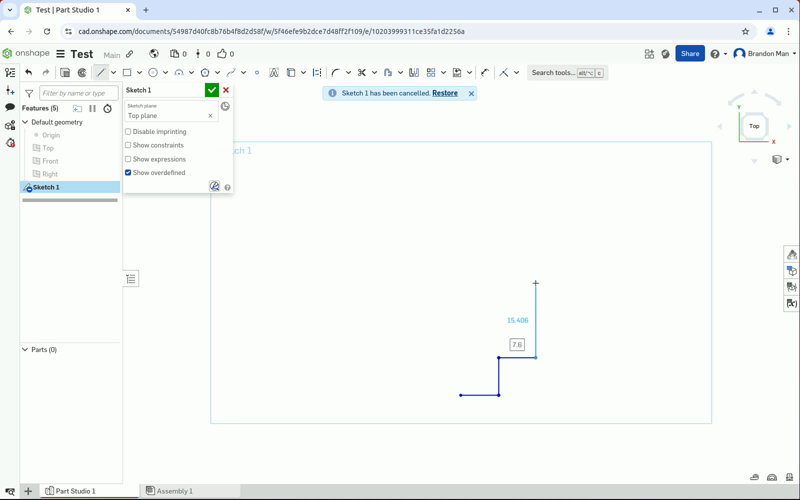
key_down(shift)
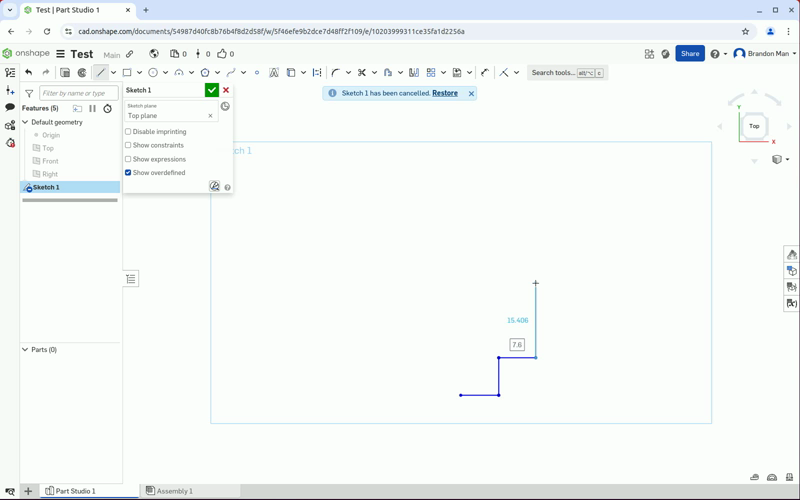
mouse_move(565, 282)
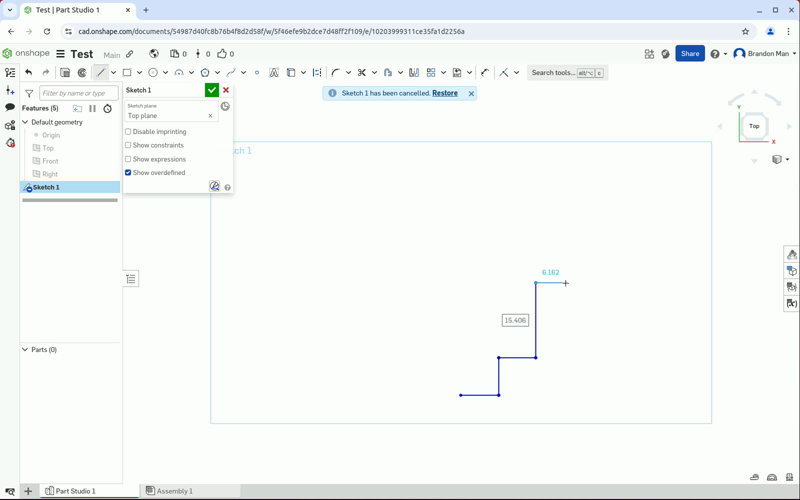
mouse_move(498, 282)
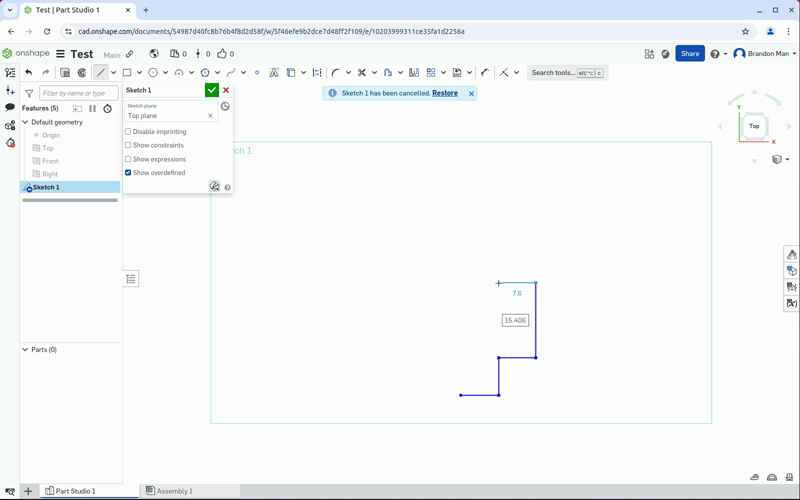
click(498, 282)
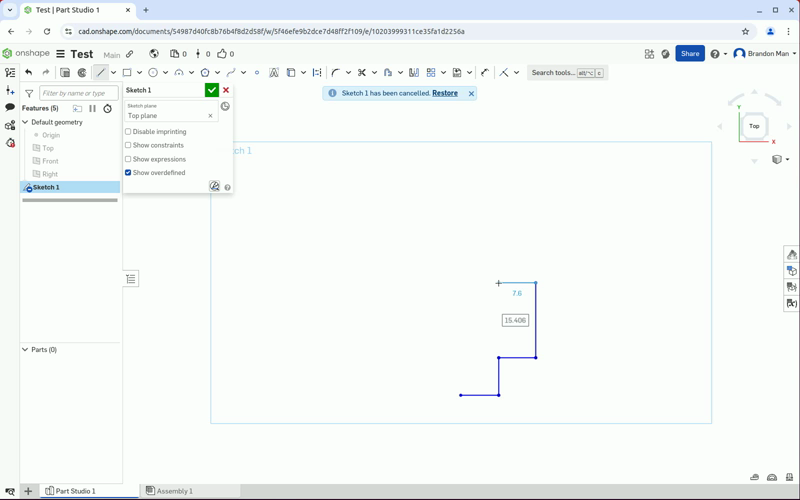
key_up(shift)
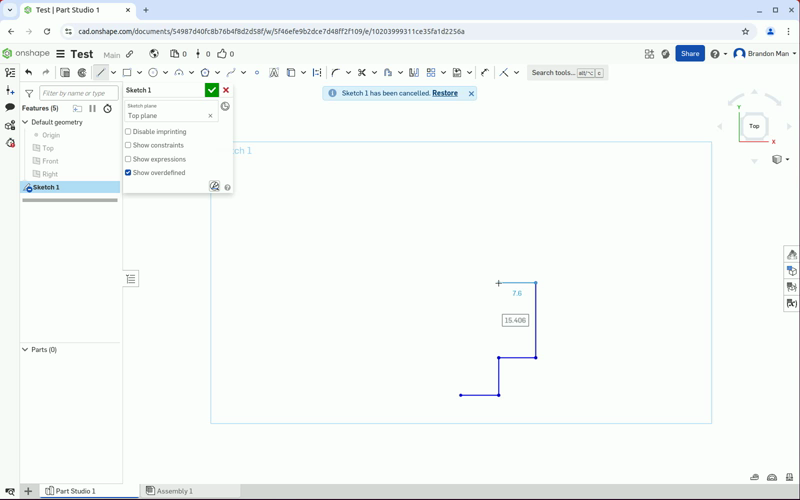
key_down(shift)
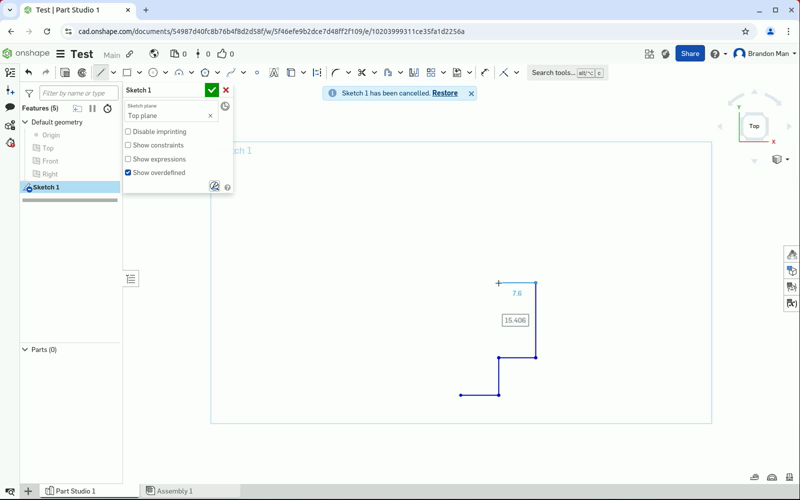
mouse_move(528, 282)
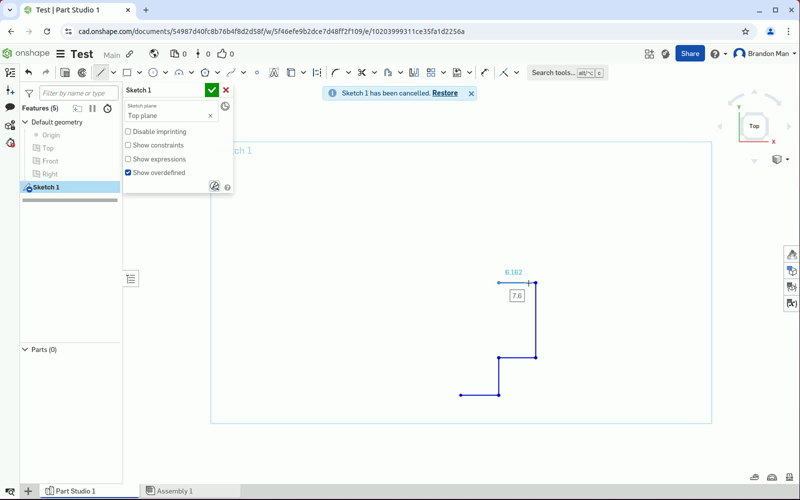
mouse_move(498, 320)
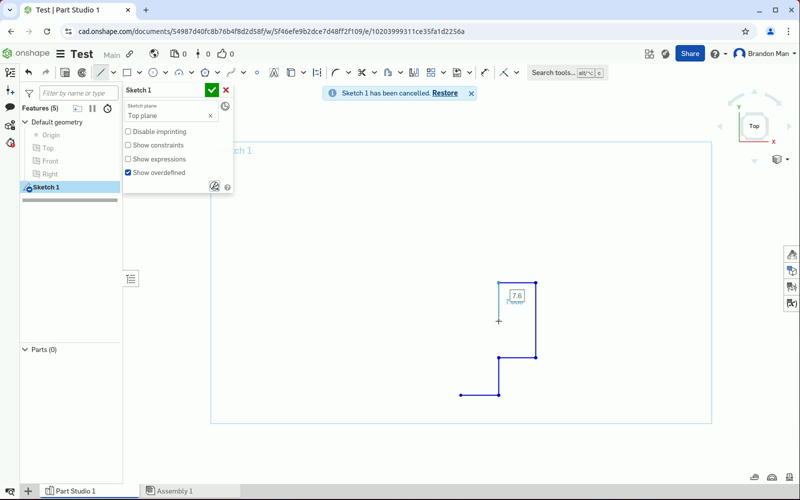
click(498, 320)
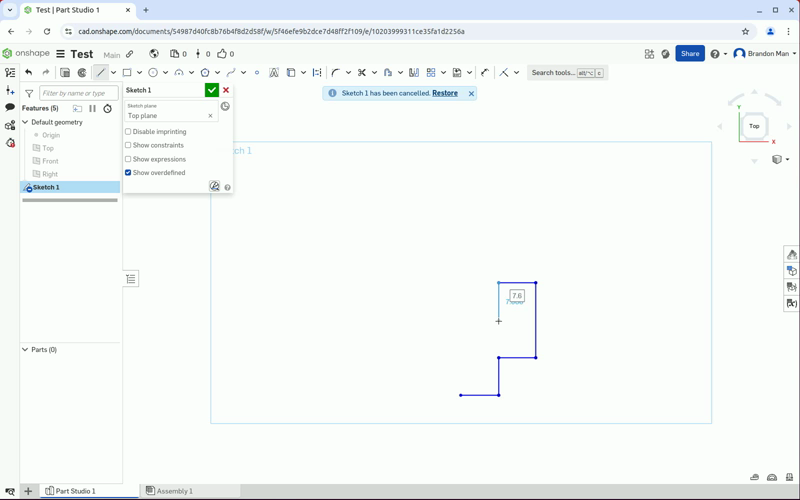
key_up(shift)
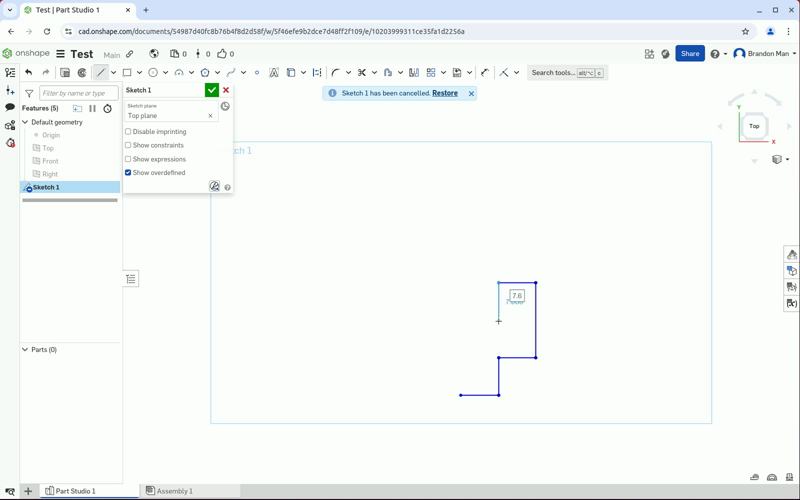
key_down(shift)
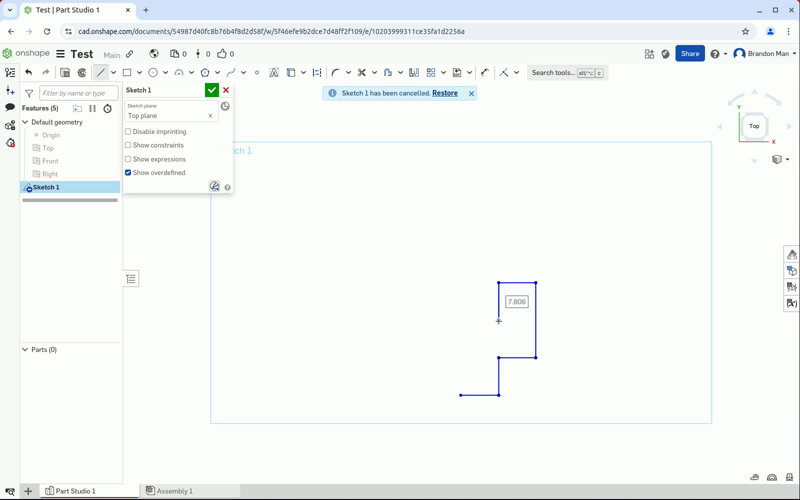
mouse_move(528, 320)
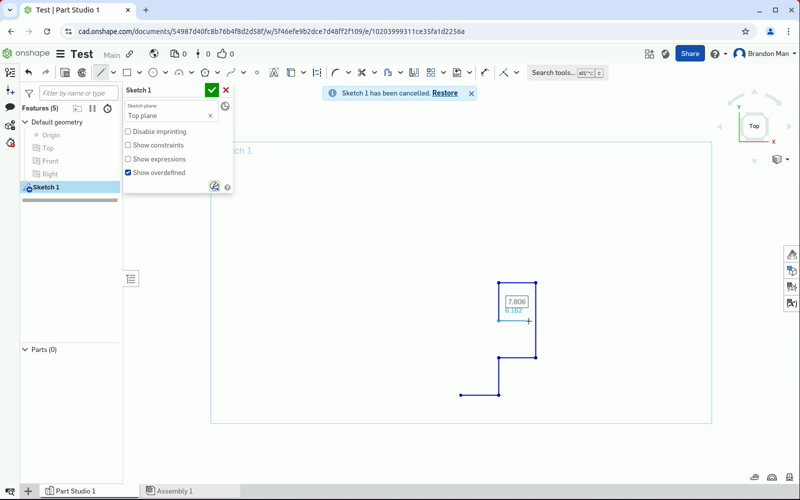
mouse_move(460, 320)
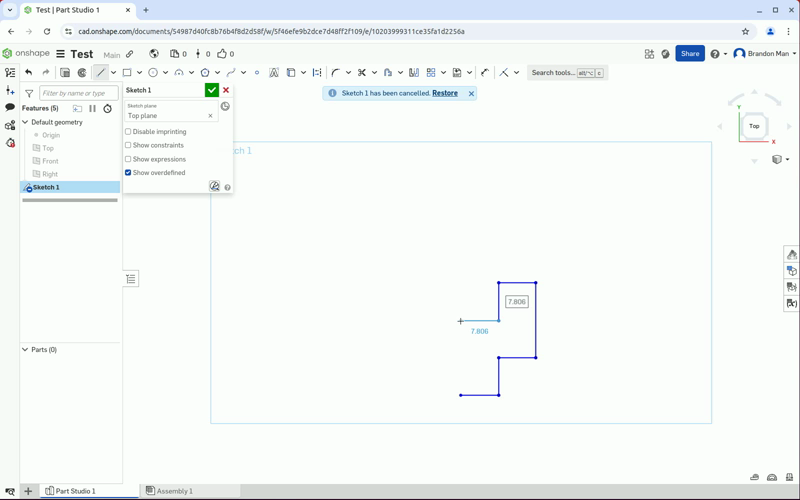
click(460, 320)
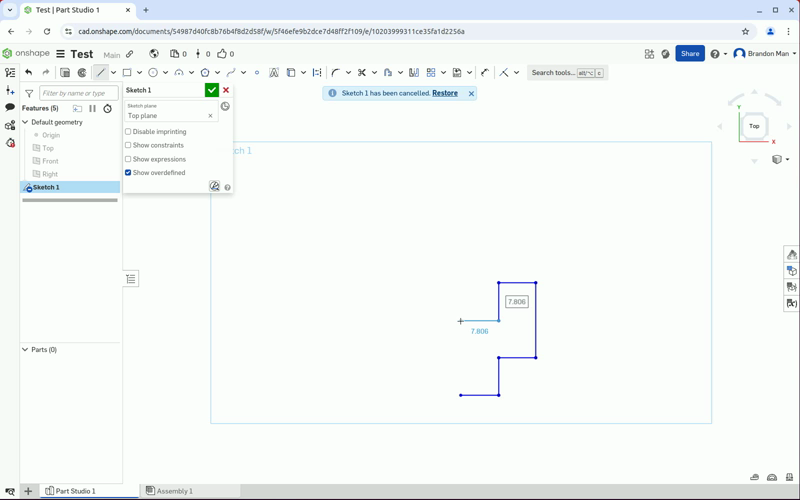
key_up(shift)
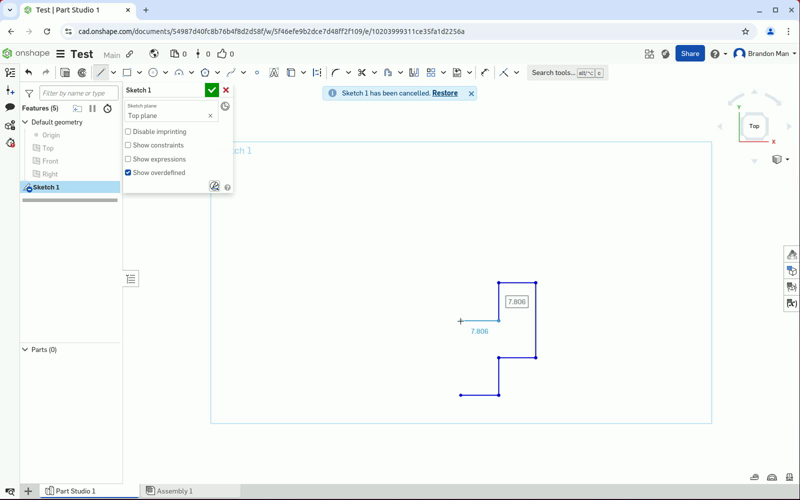
key_down(shift)
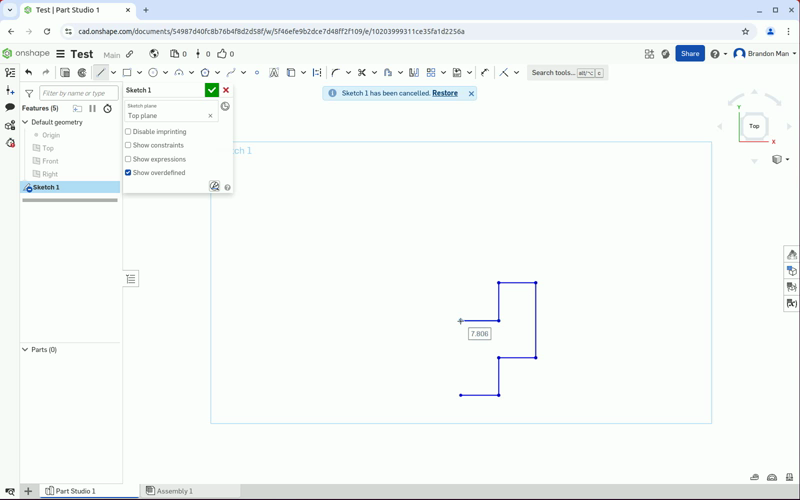
mouse_move(460, 395)
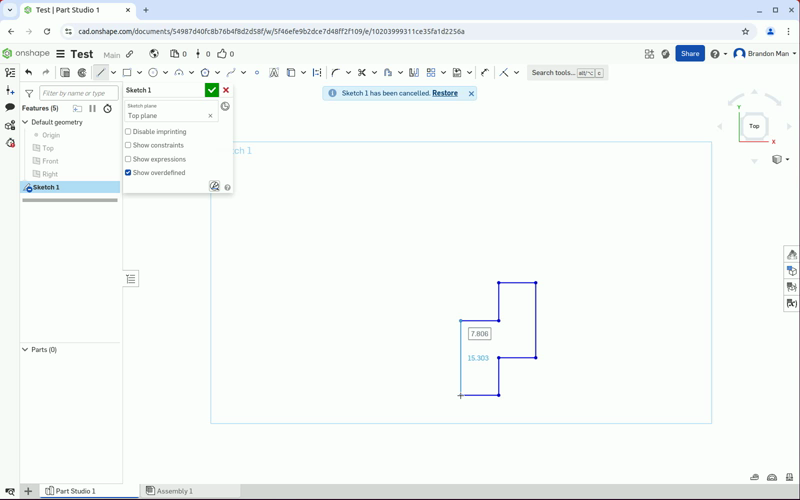
key_up(shift)
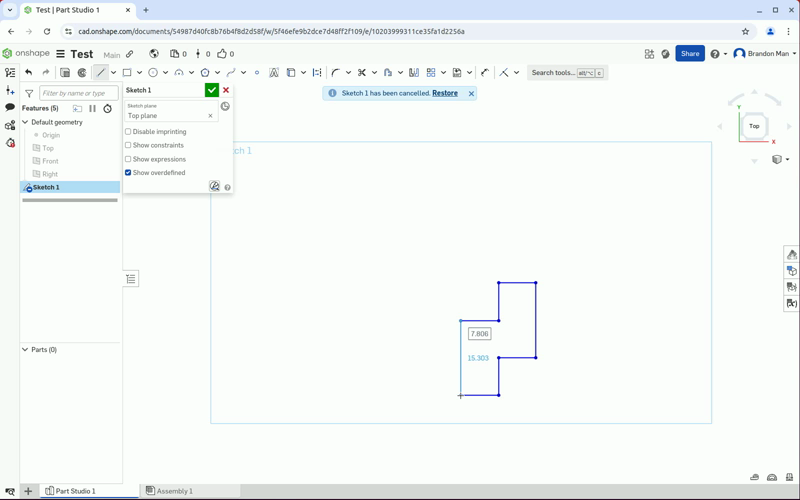
click(460, 395)
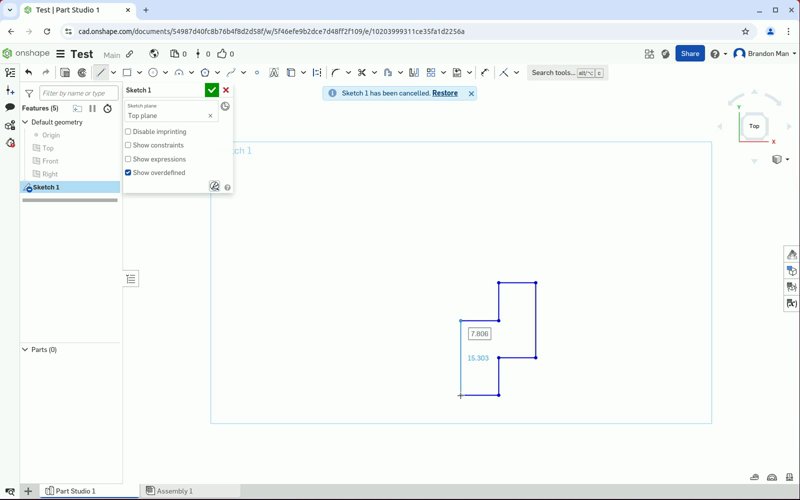
key(esc)
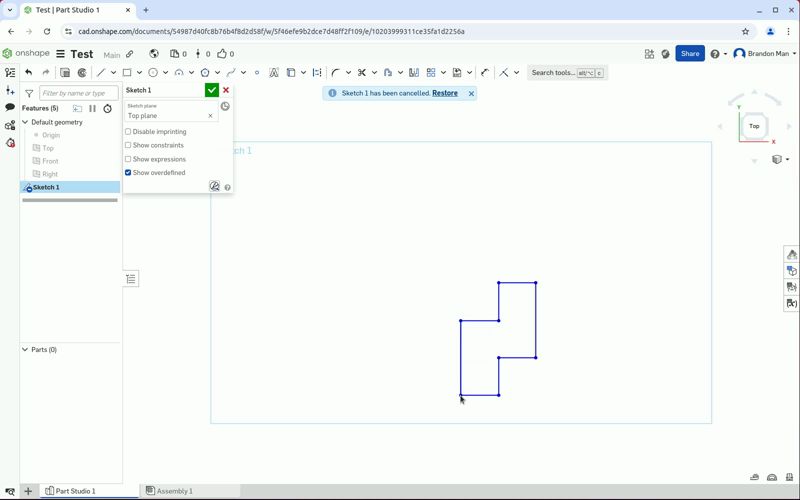
mouse_move(506, 323)
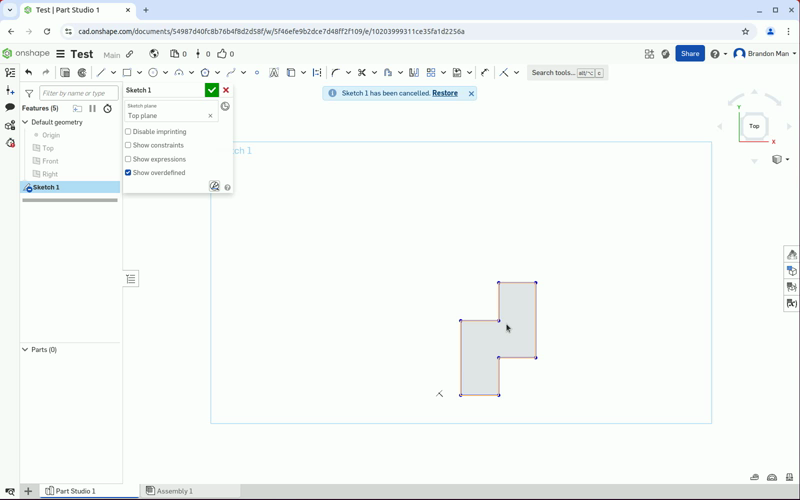
click(506, 323)
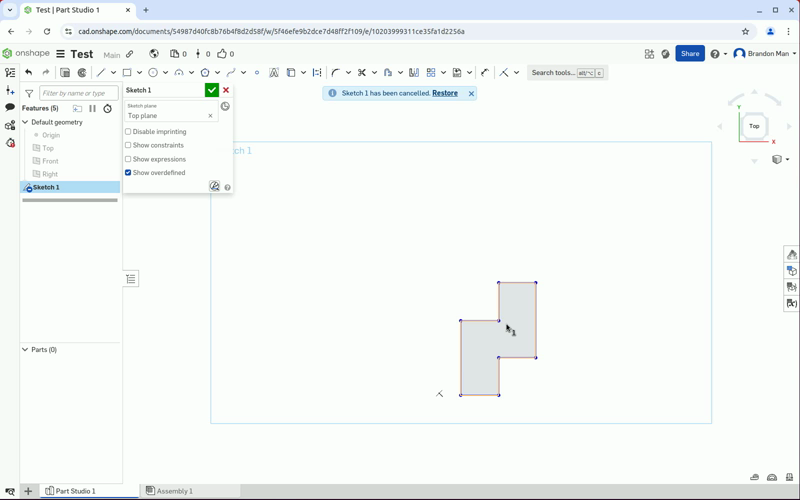
mouse_move(73, 352)
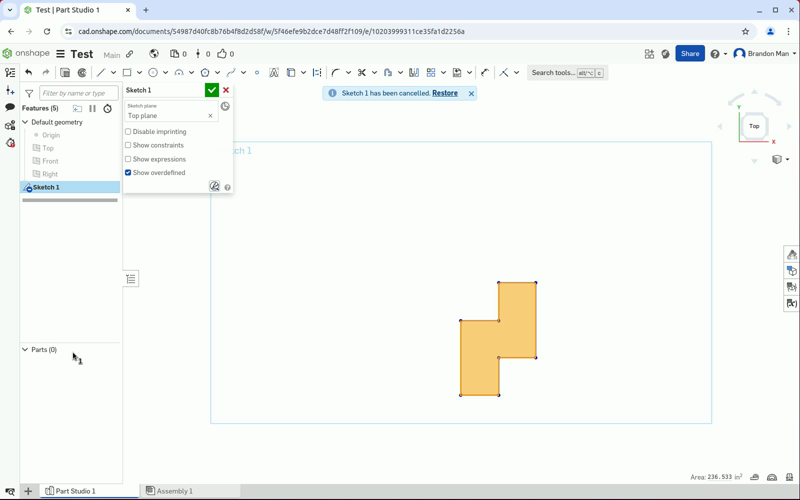
key(shift+y)
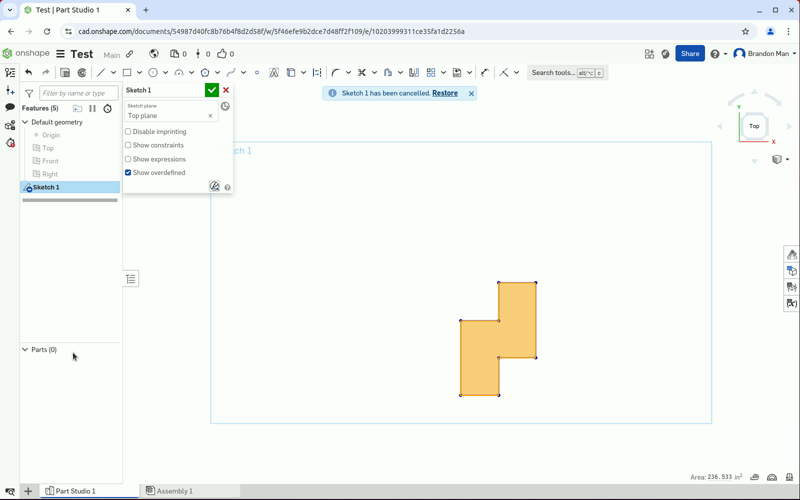
key(shift+e)
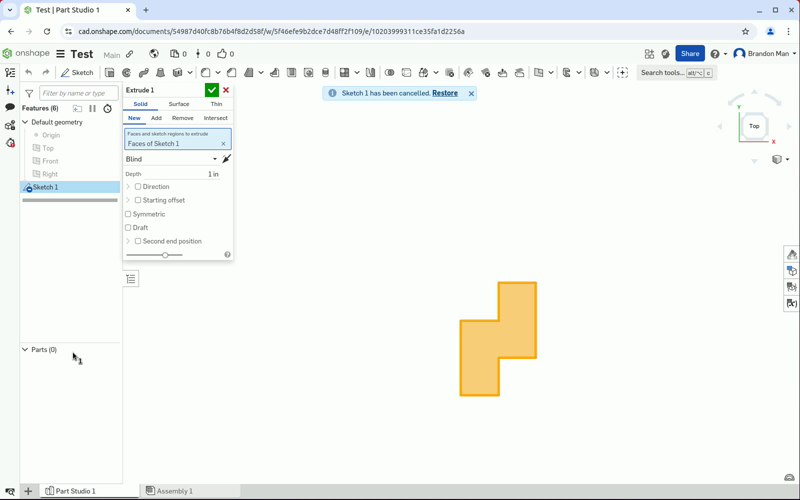
mouse_move(143, 106)
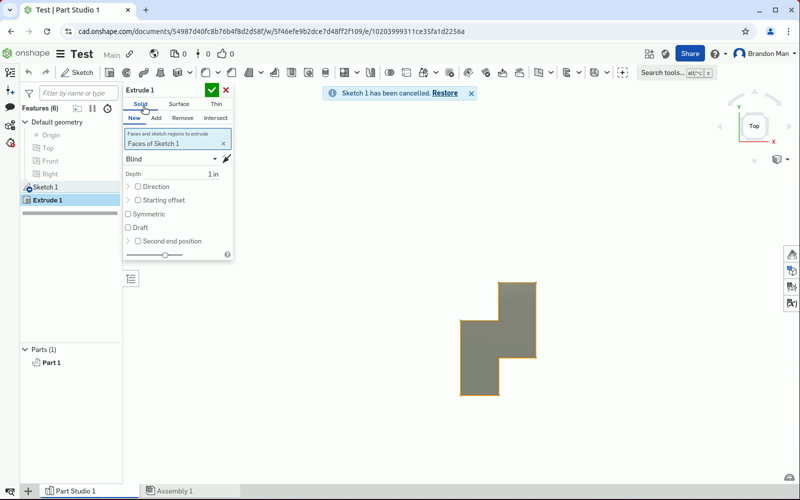
click(143, 106)
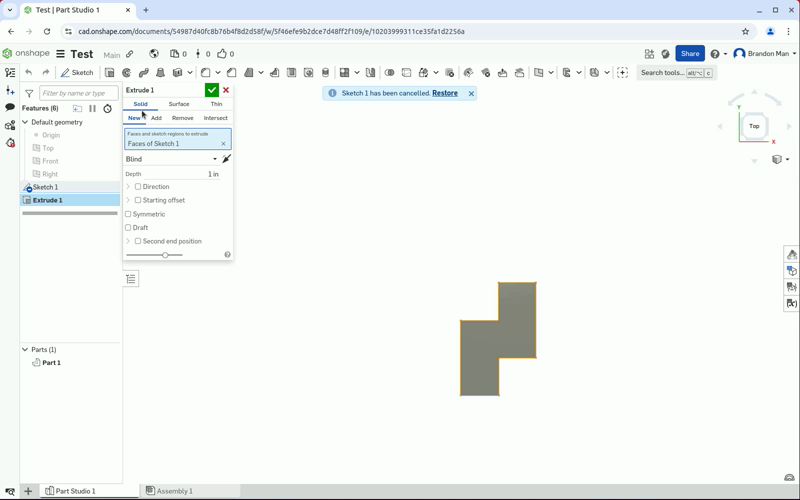
mouse_move(137, 120)
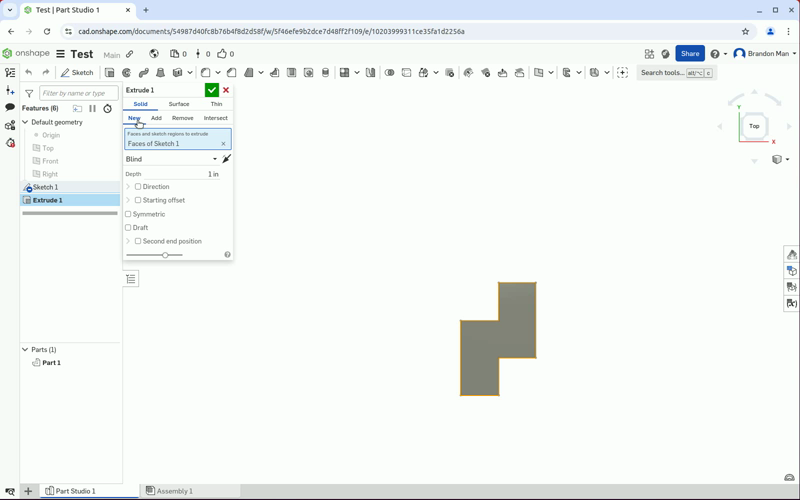
click(137, 120)
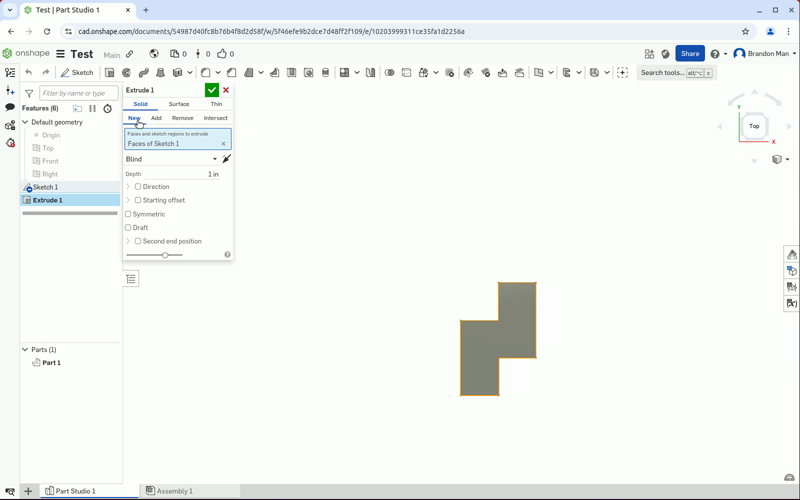
key(tab, 4)
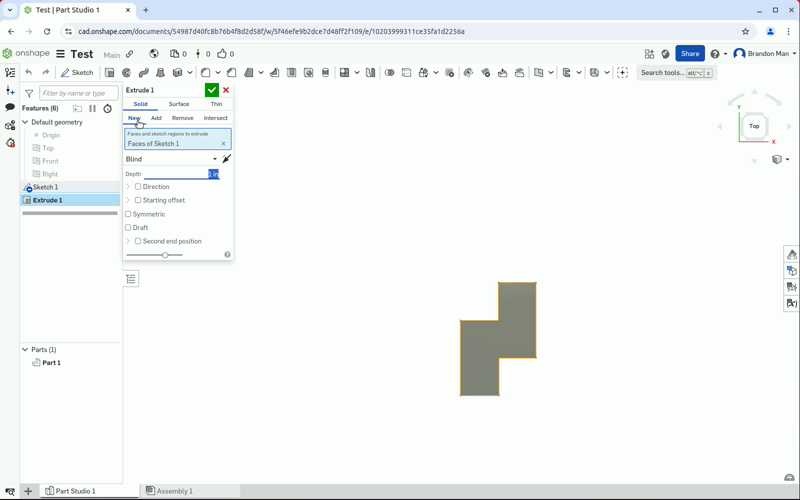
text(7.703)
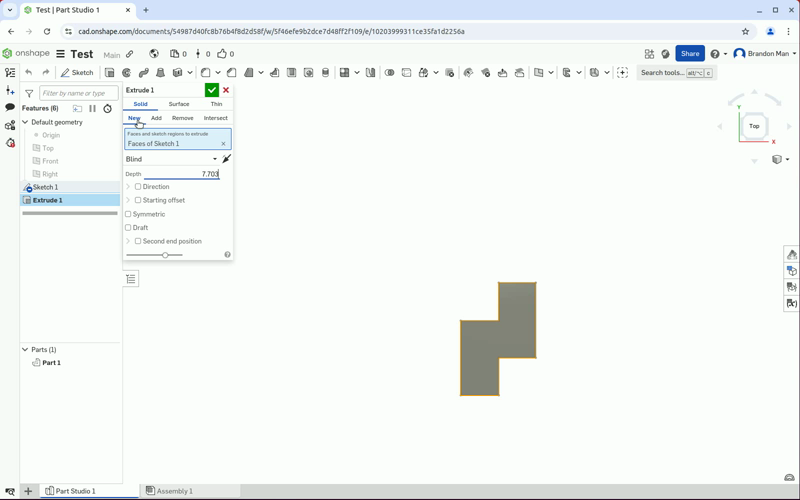
key(enter)
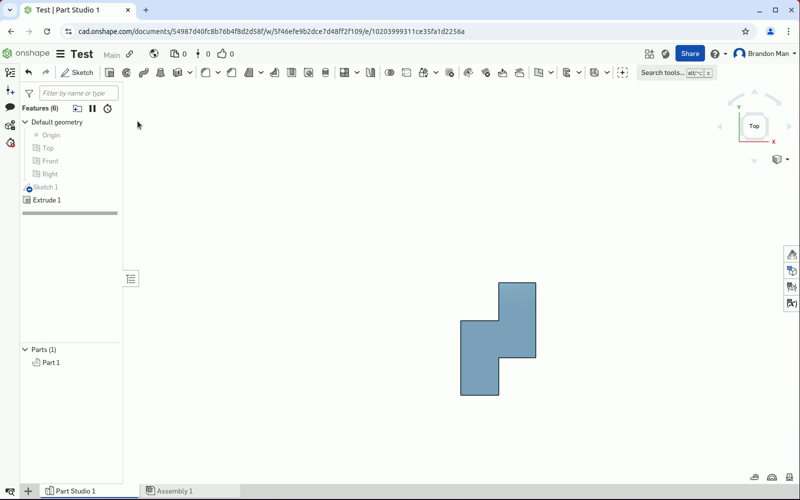
key(shift+h)
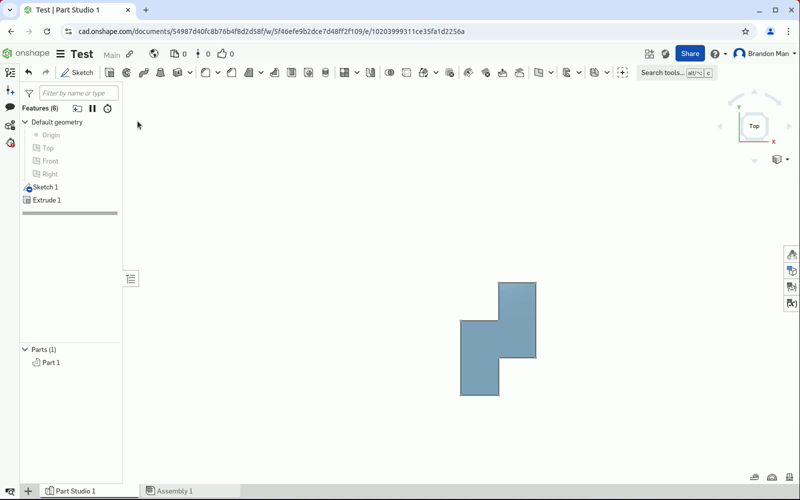
key(shift+h)
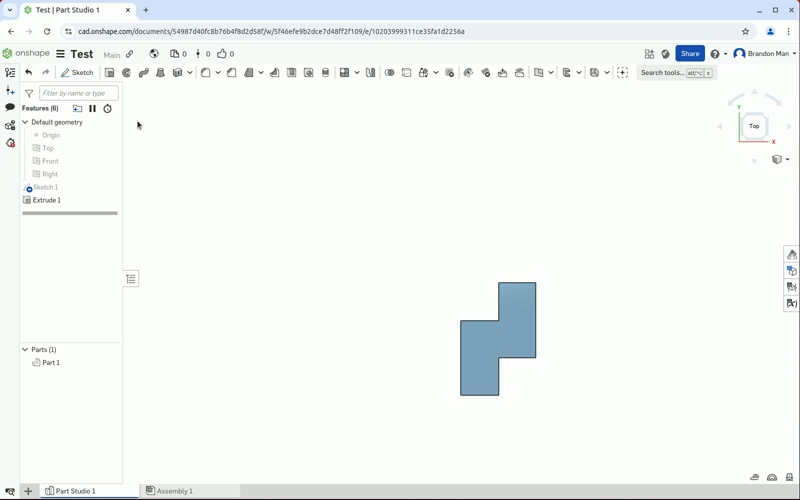
mouse_move(73, 189)
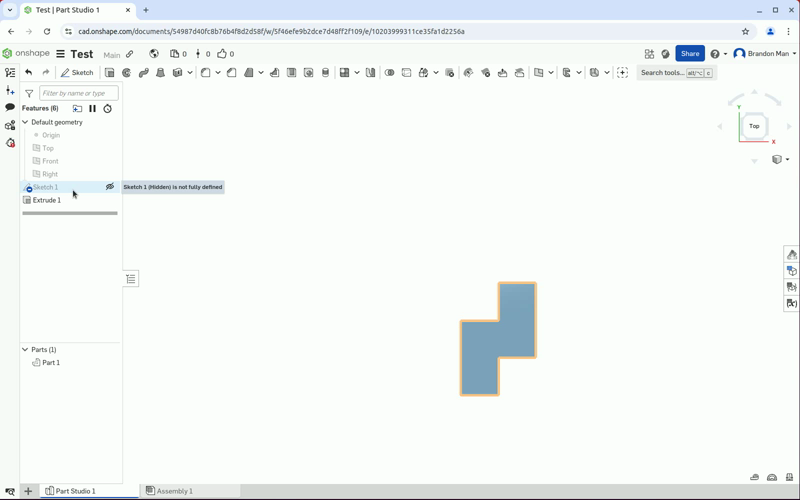
click(73, 189)
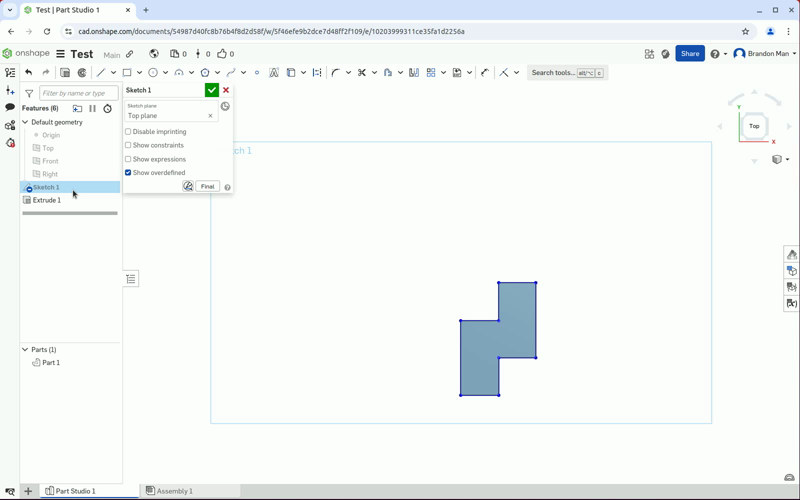
mouse_move(229, 92)
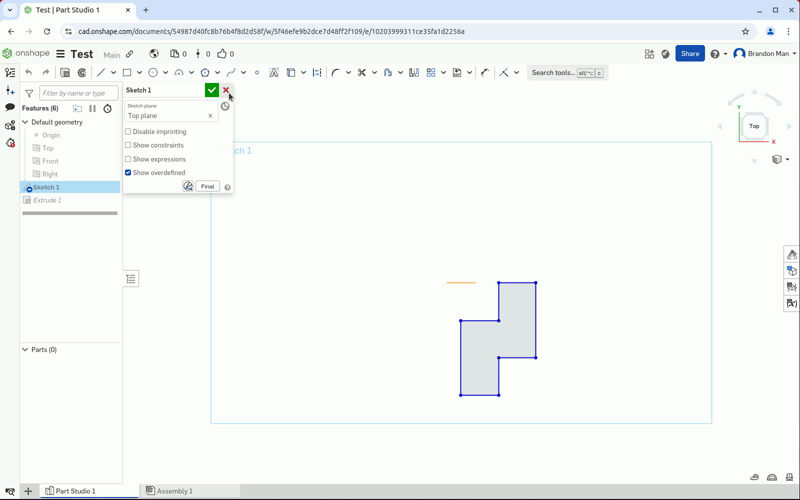
click(229, 92)
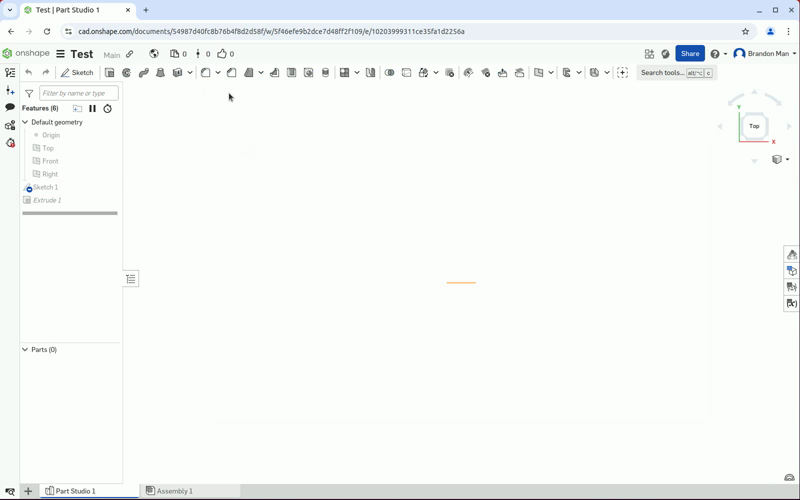
mouse_move(541, 75)
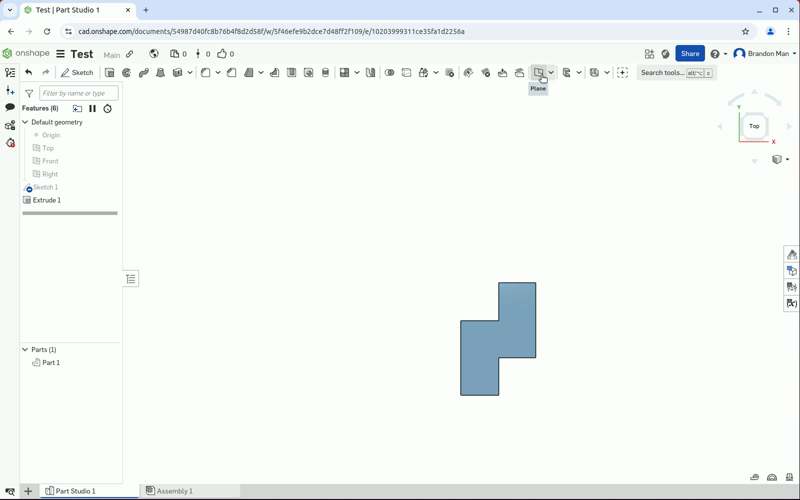
click(541, 75)
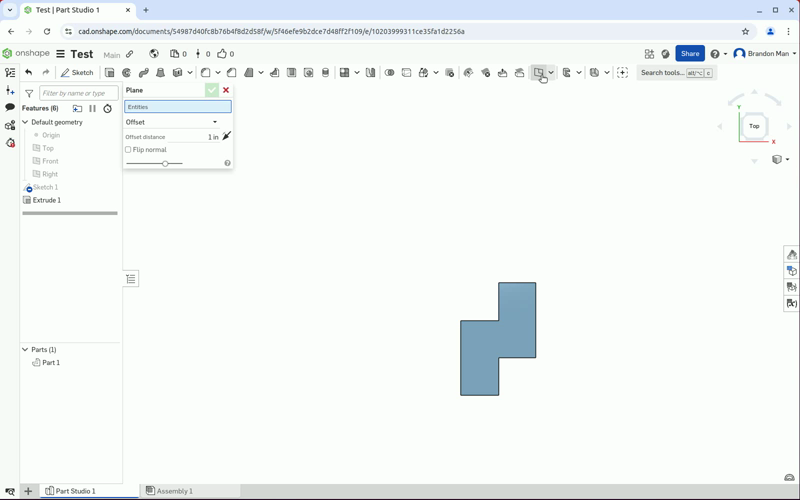
mouse_move(73, 150)
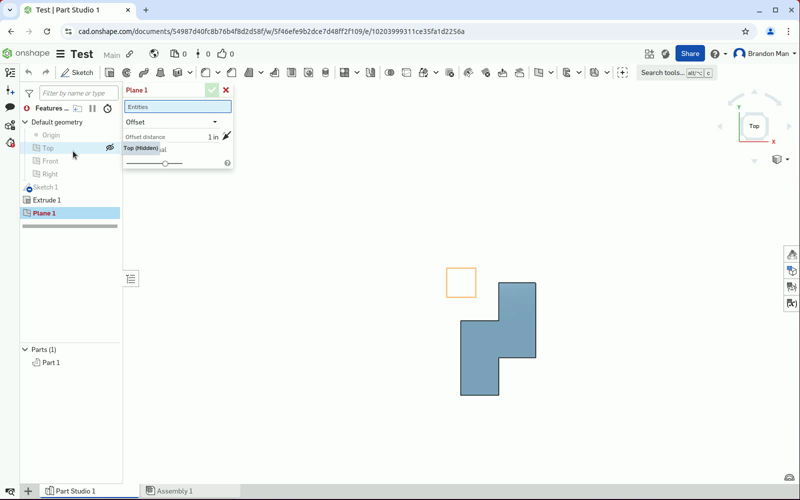
click(73, 150)
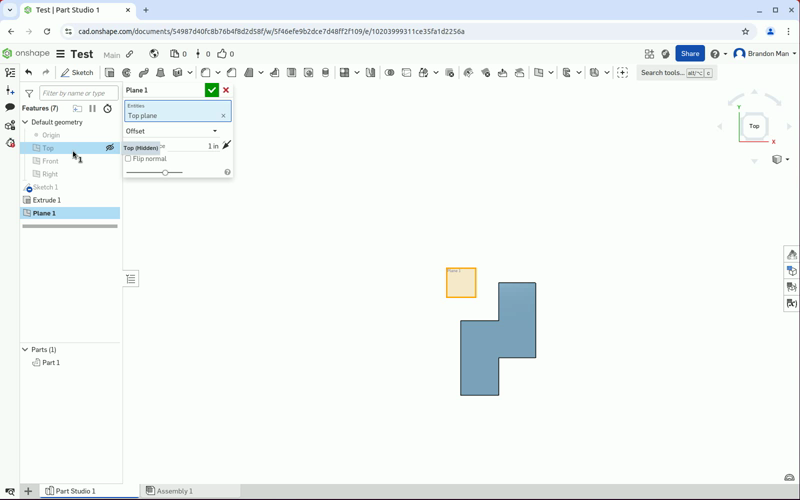
key(tab, 2)
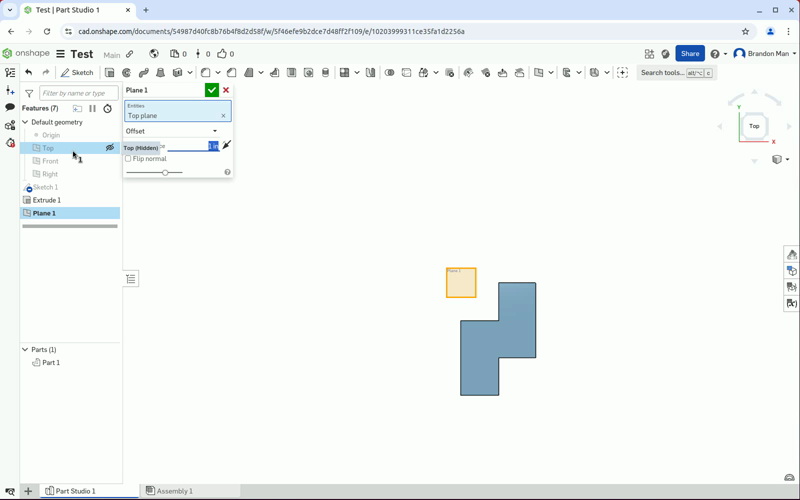
text(7.703)
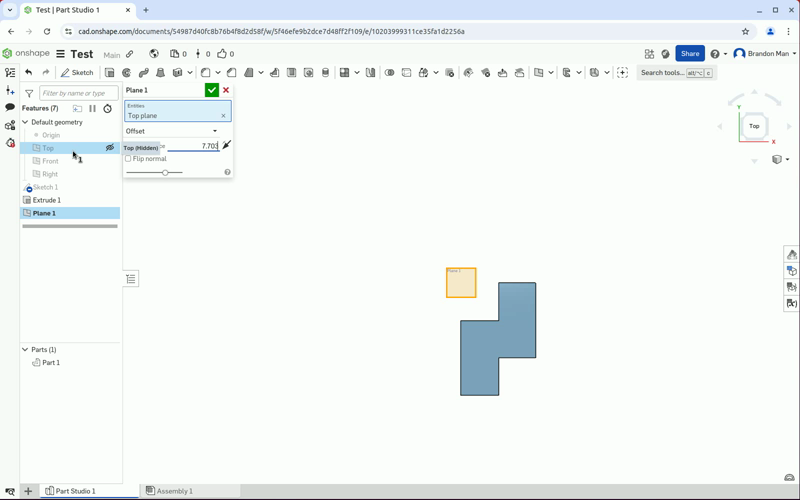
key(enter, 2)
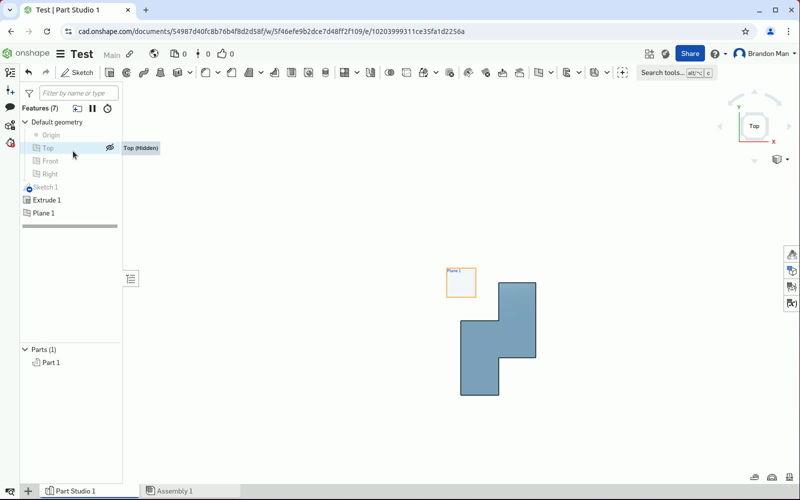
key(shift+s)
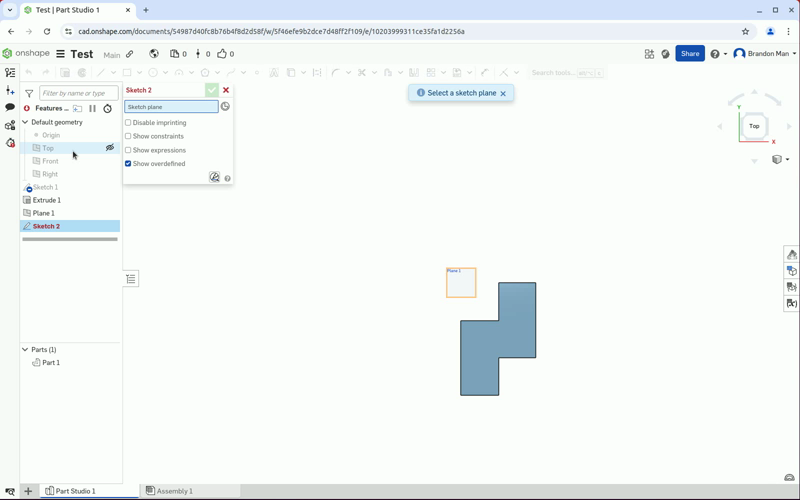
mouse_move(73, 215)
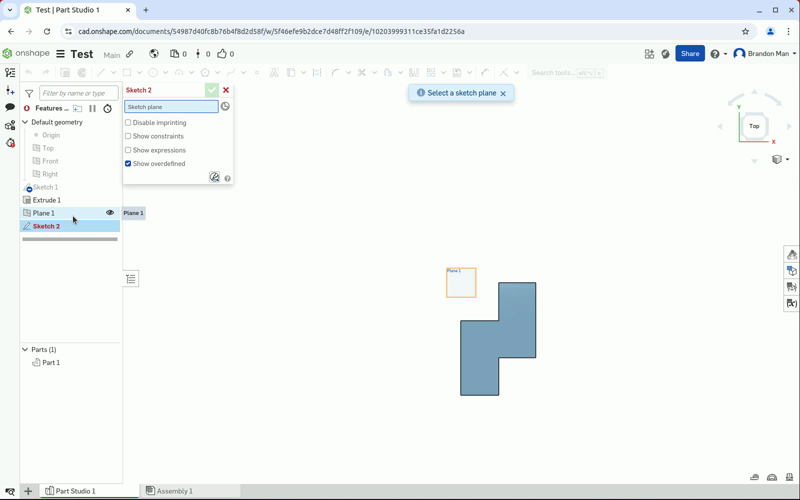
click(73, 215)
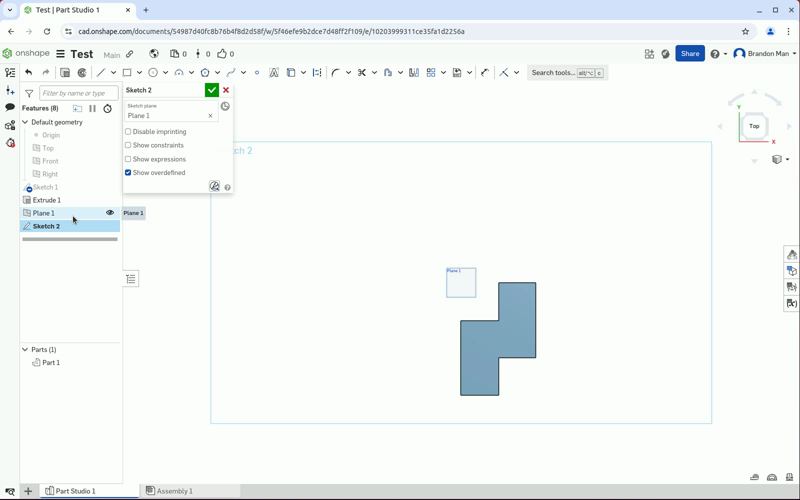
mouse_move(73, 352)
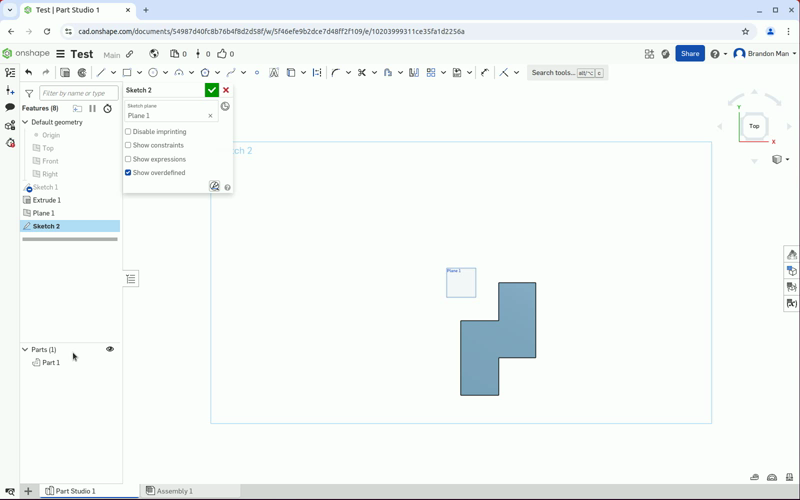
key(y)
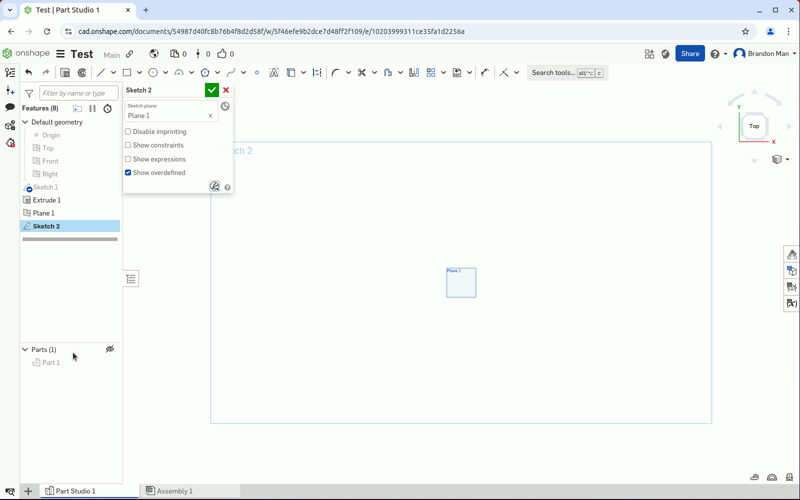
key(l)
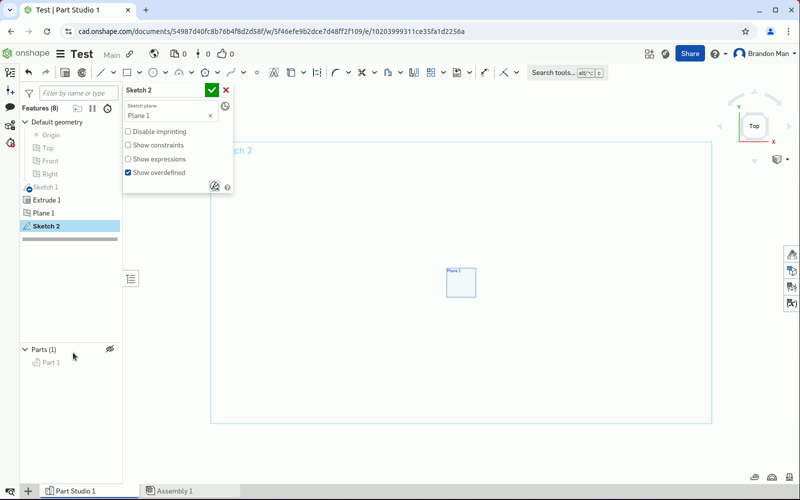
key_down(shift)
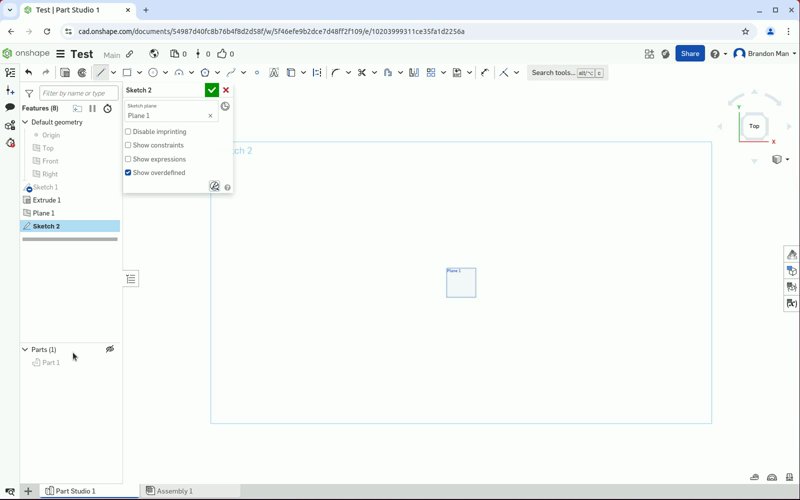
mouse_move(498, 320)
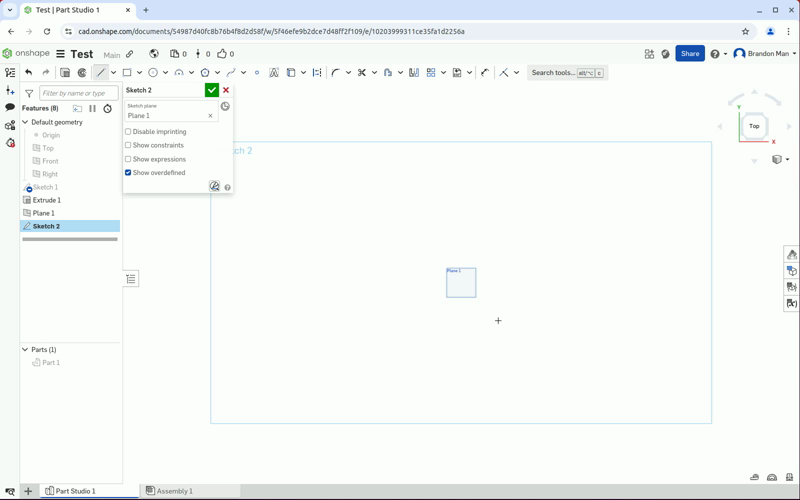
click(498, 320)
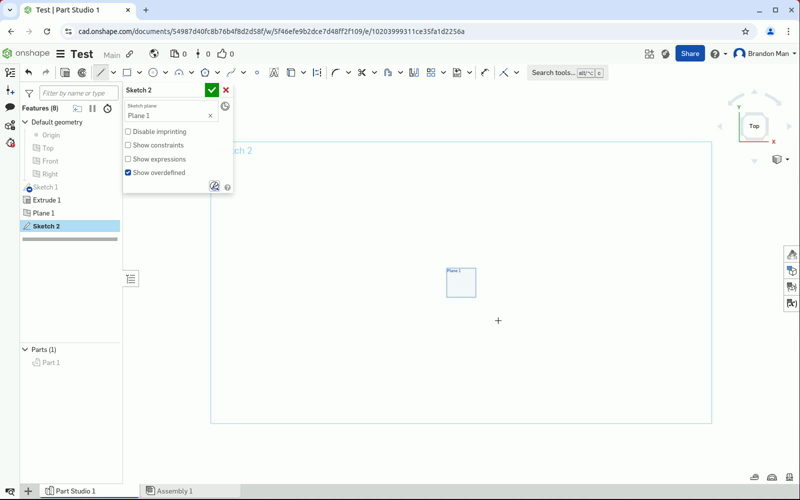
key_up(shift)
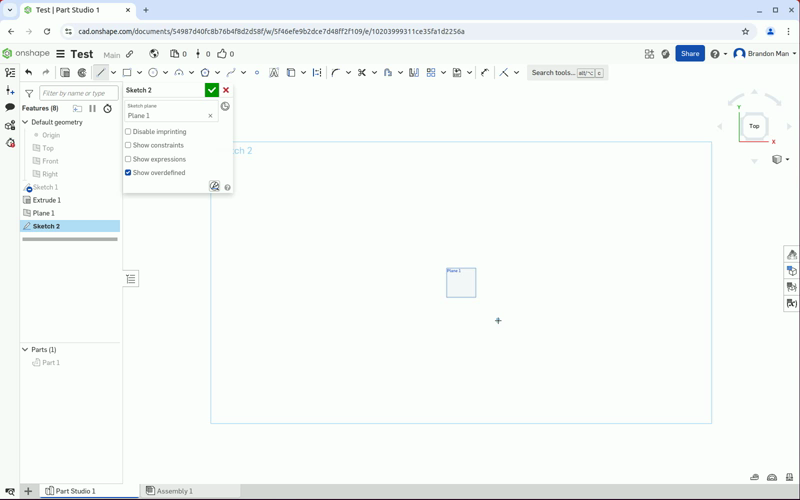
key_down(shift)
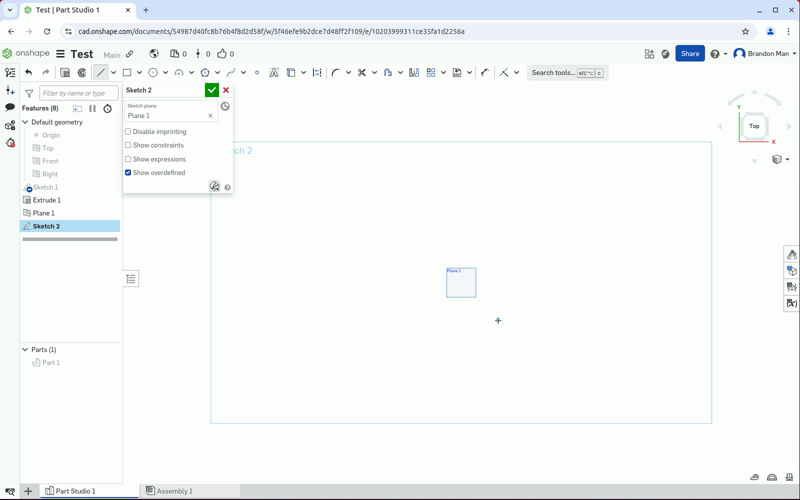
mouse_move(528, 320)
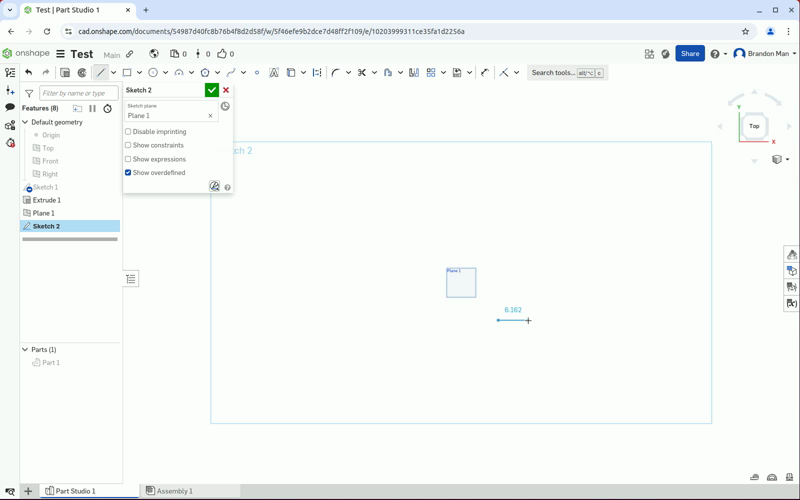
mouse_move(536, 320)
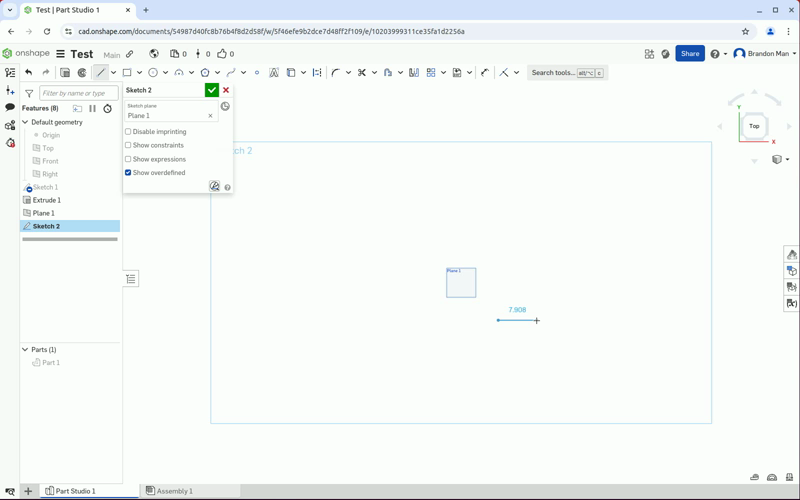
click(536, 320)
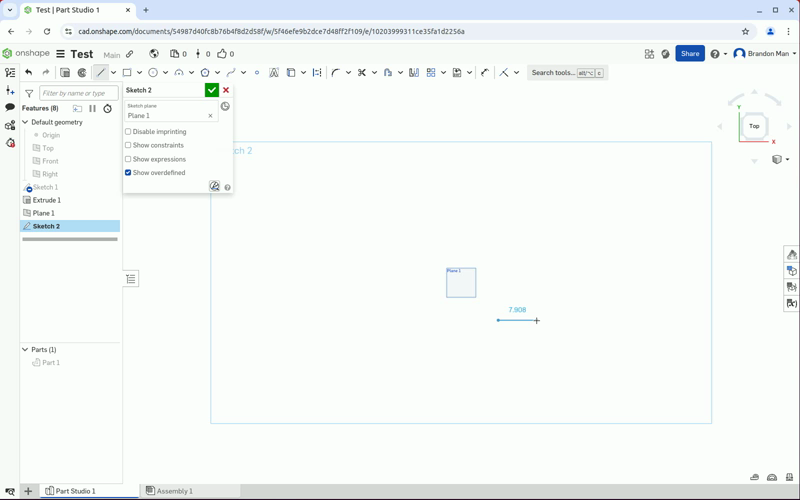
key_up(shift)
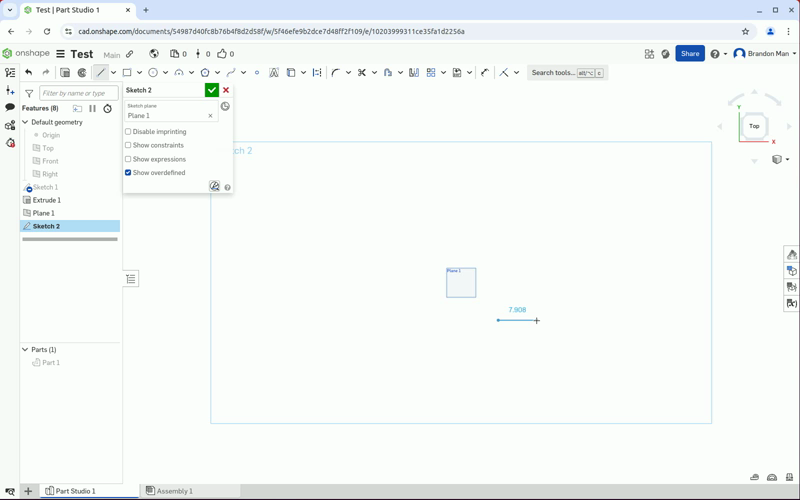
key_down(shift)
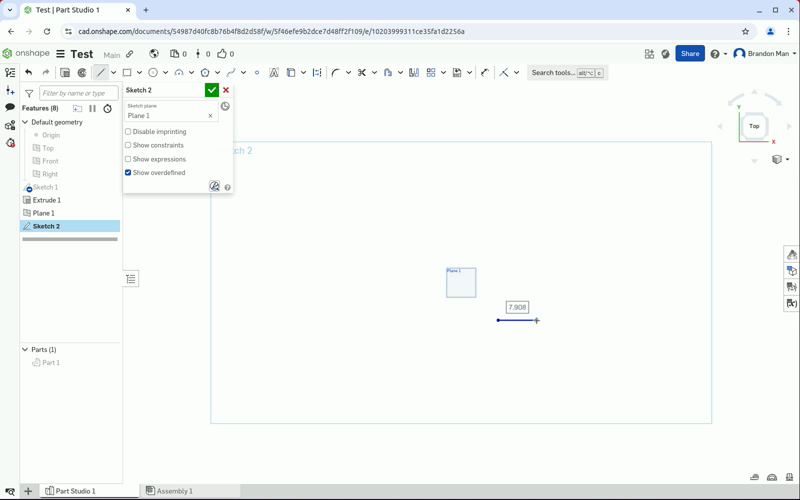
mouse_move(566, 320)
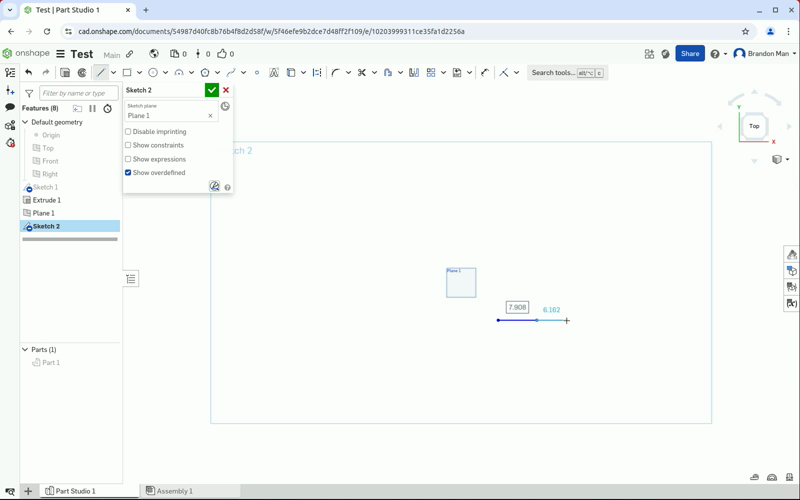
mouse_move(536, 282)
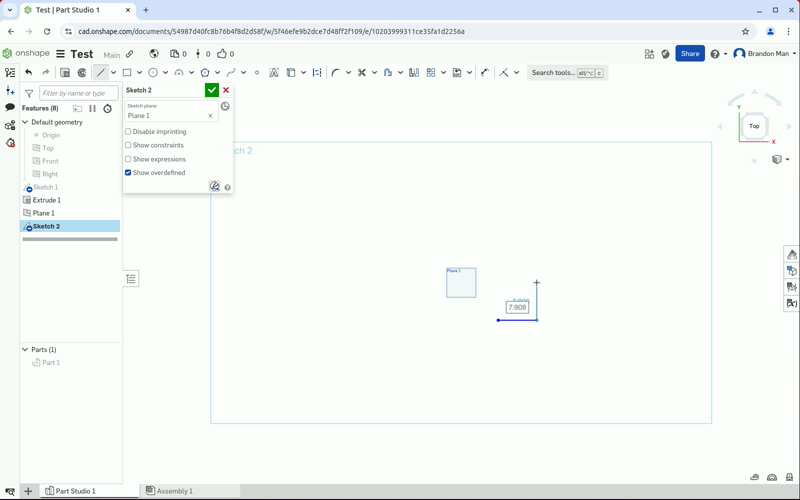
click(536, 282)
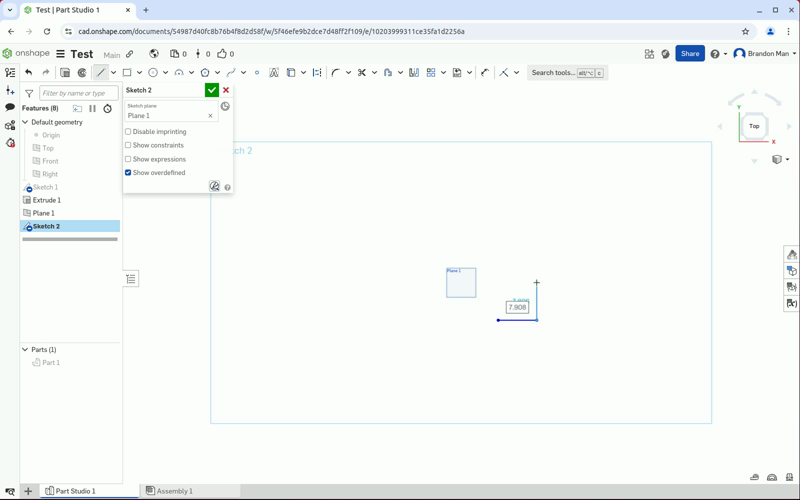
key_up(shift)
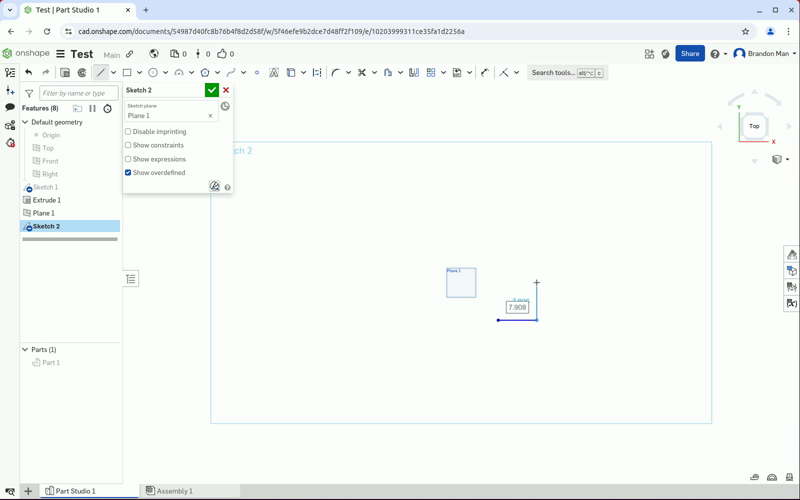
key_down(shift)
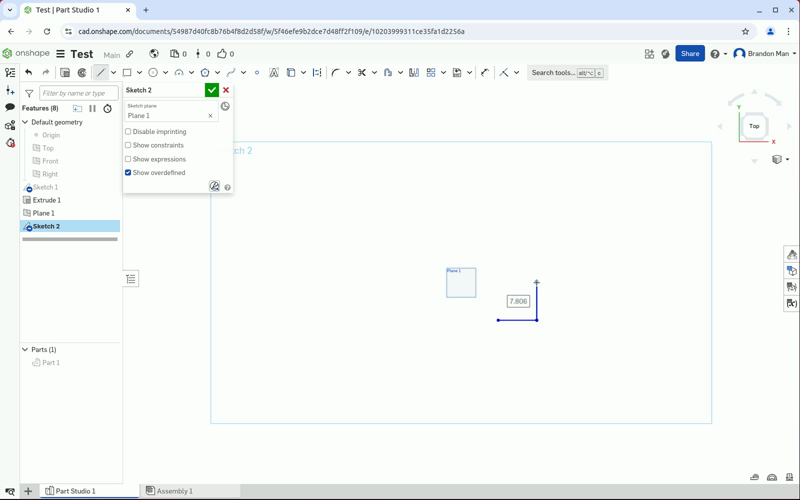
mouse_move(566, 282)
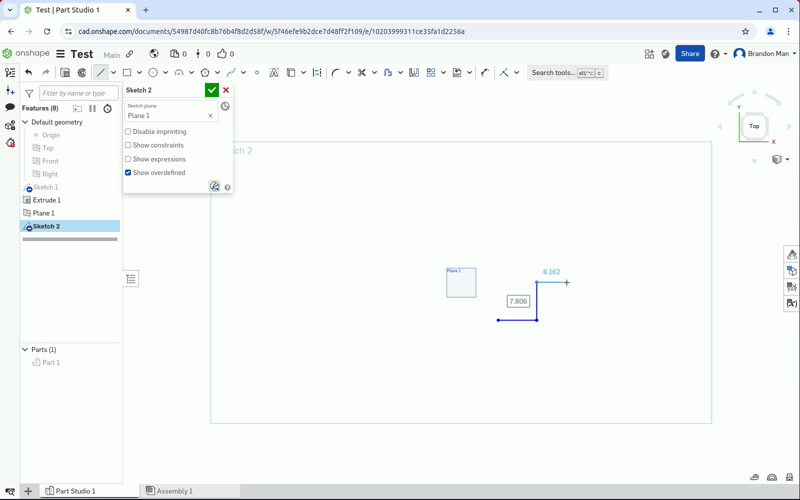
mouse_move(498, 282)
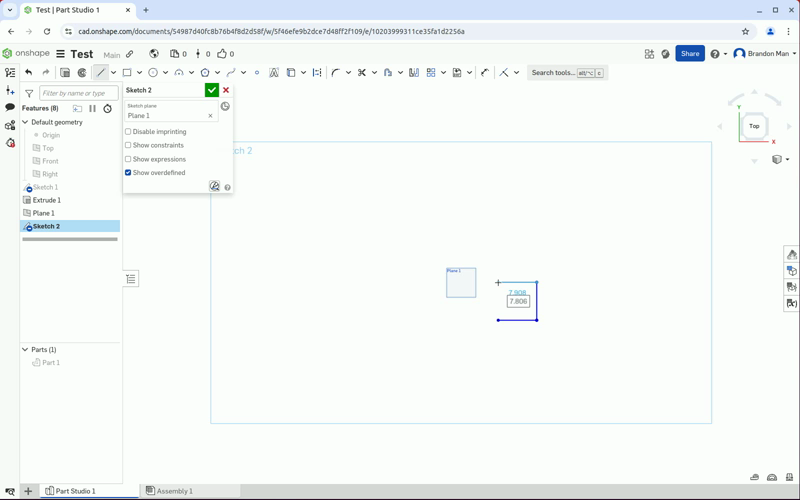
click(498, 282)
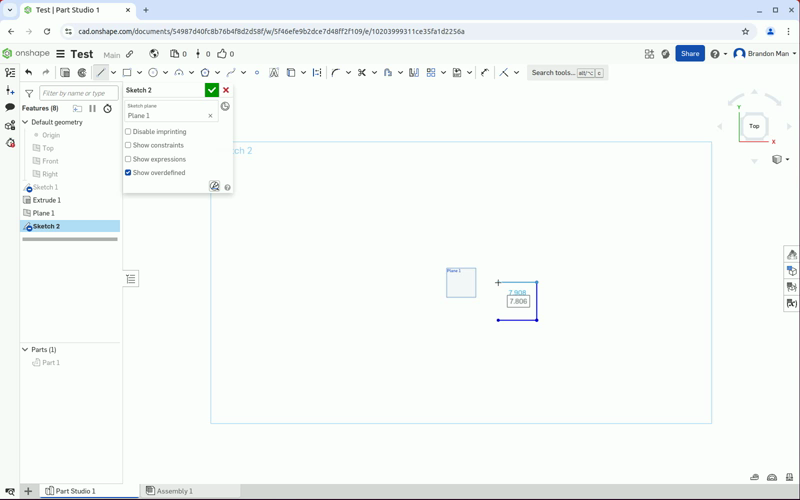
key_up(shift)
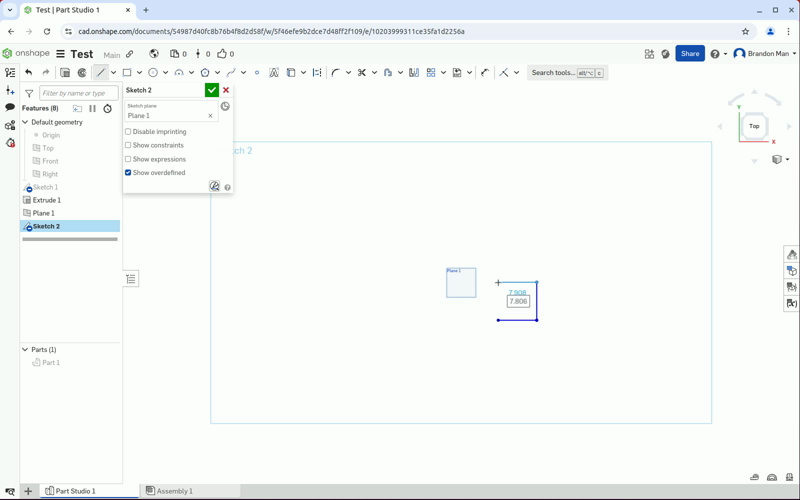
mouse_move(528, 282)
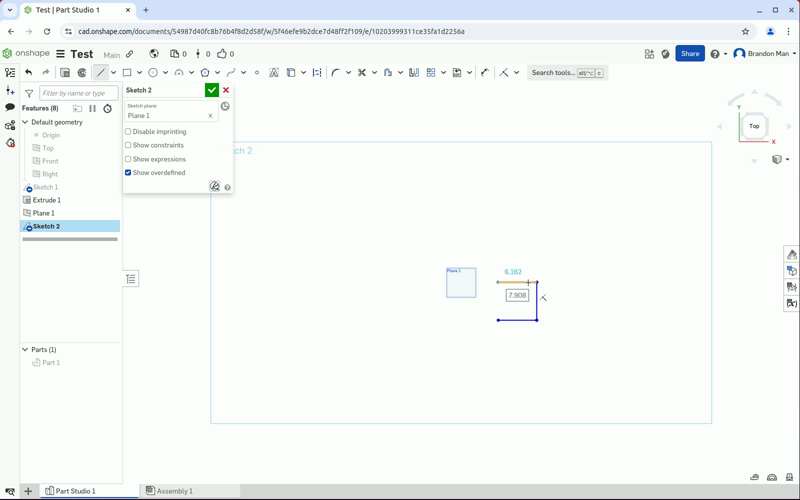
key_down(shift)
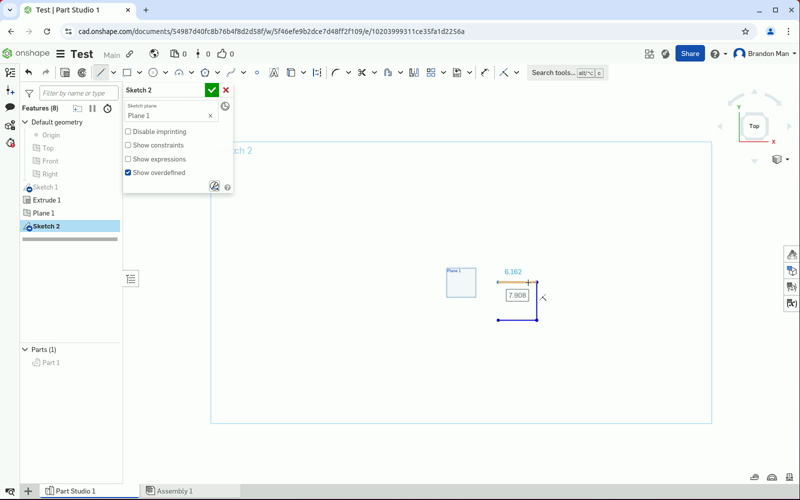
mouse_move(498, 320)
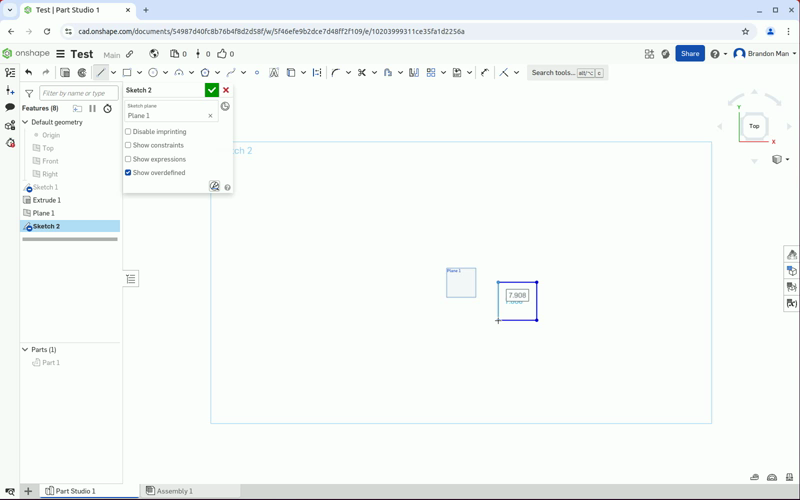
key_up(shift)
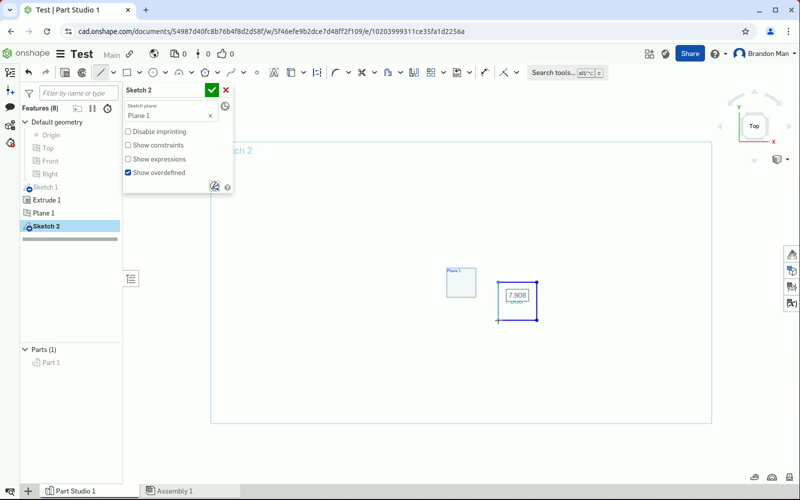
click(498, 320)
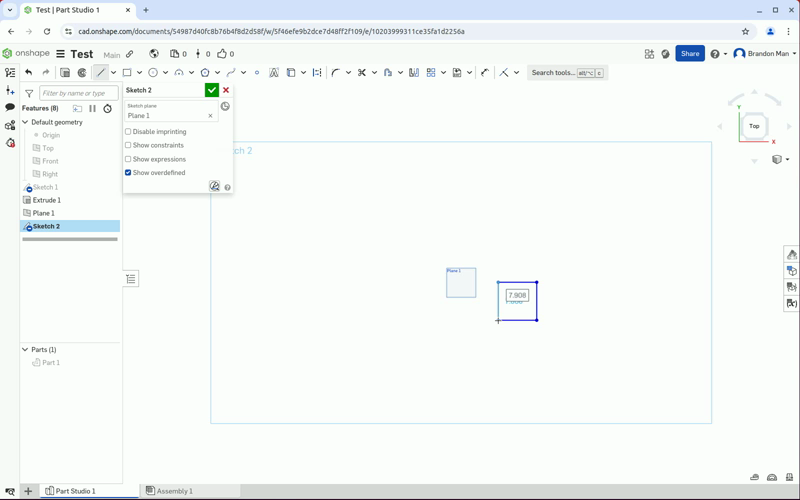
key(esc)
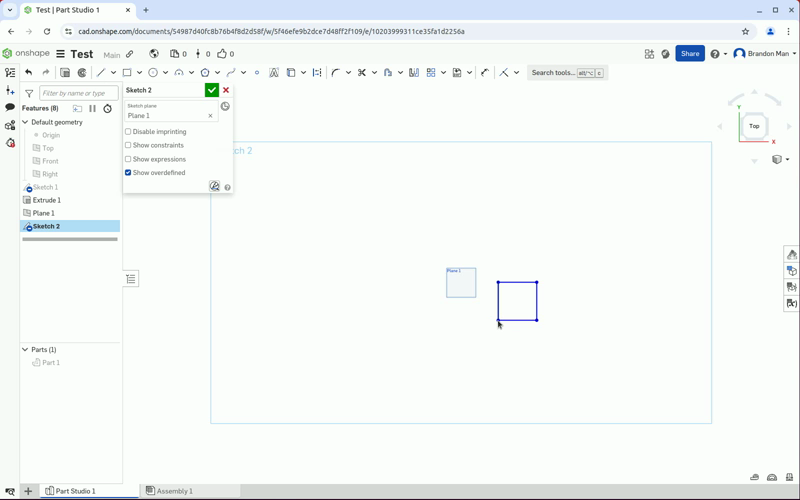
mouse_move(517, 314)
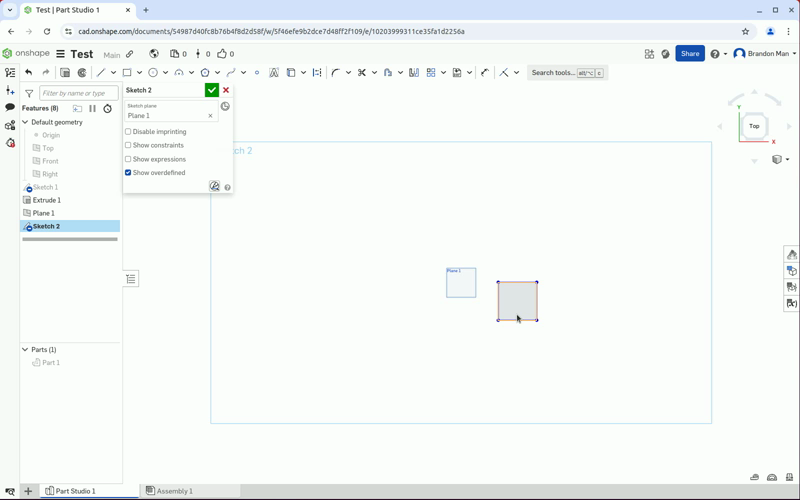
scroll(6)
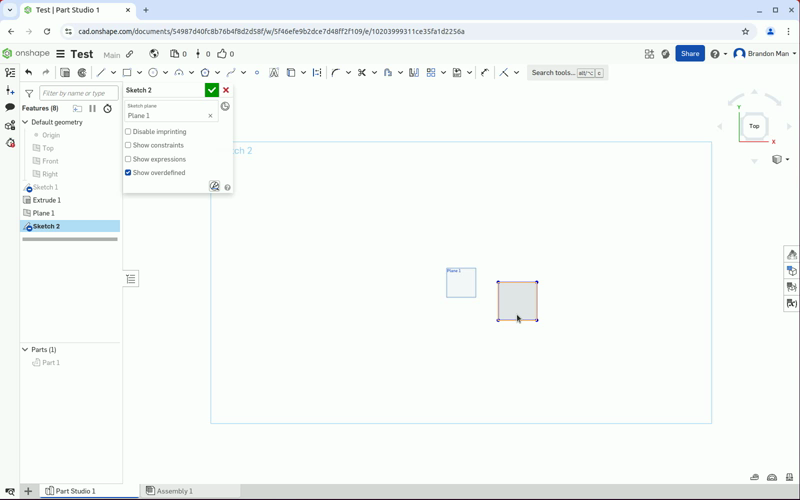
scroll(6)
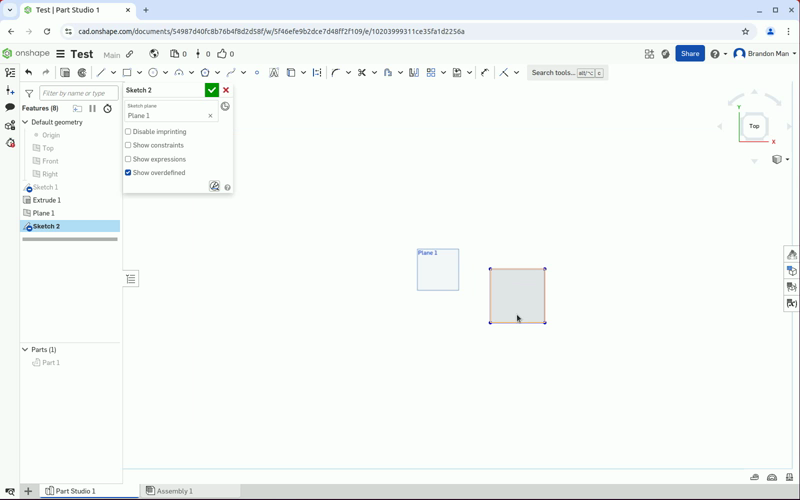
scroll(6)
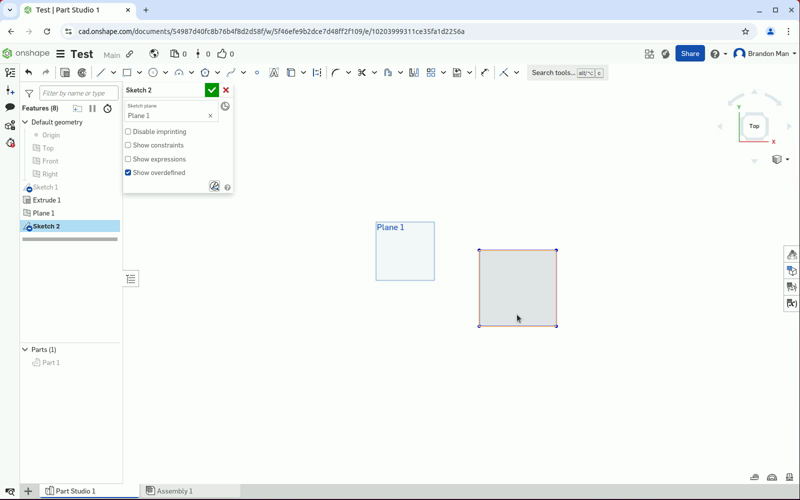
scroll(6)
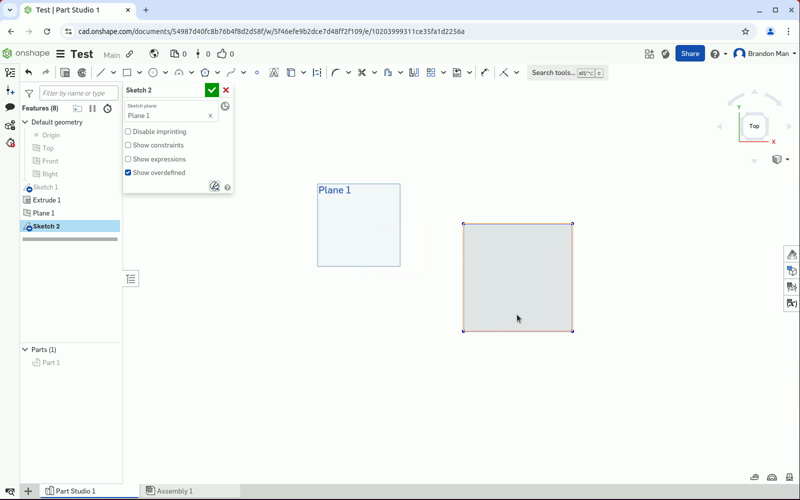
scroll(6)
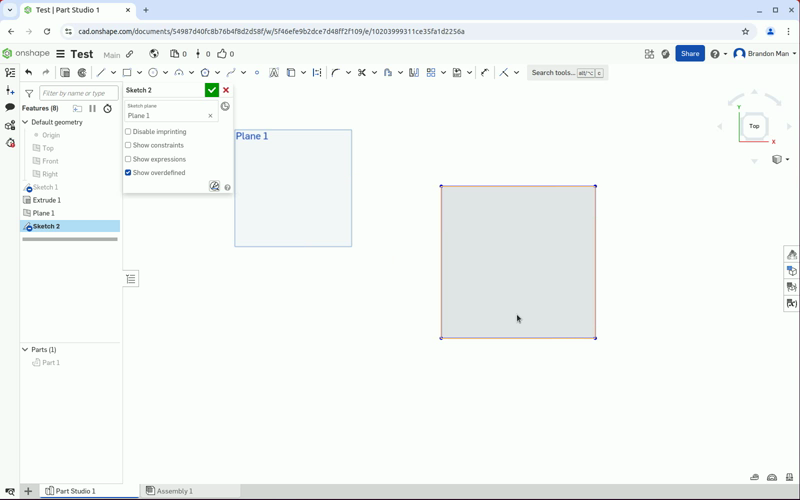
scroll(6)
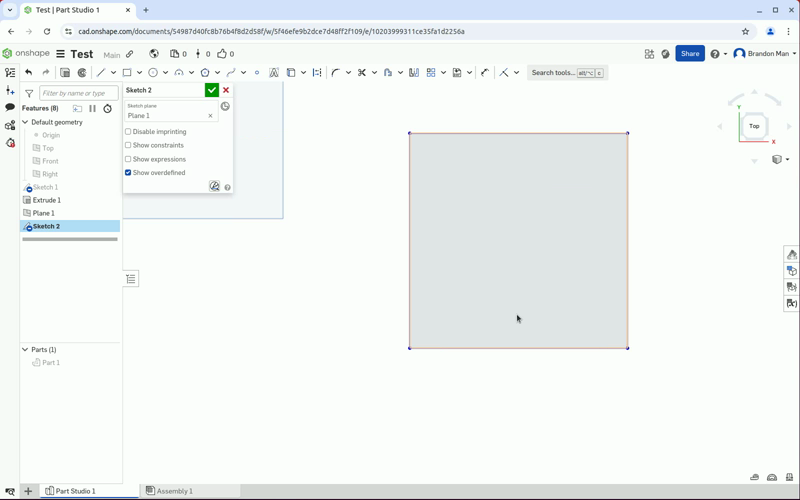
scroll(6)
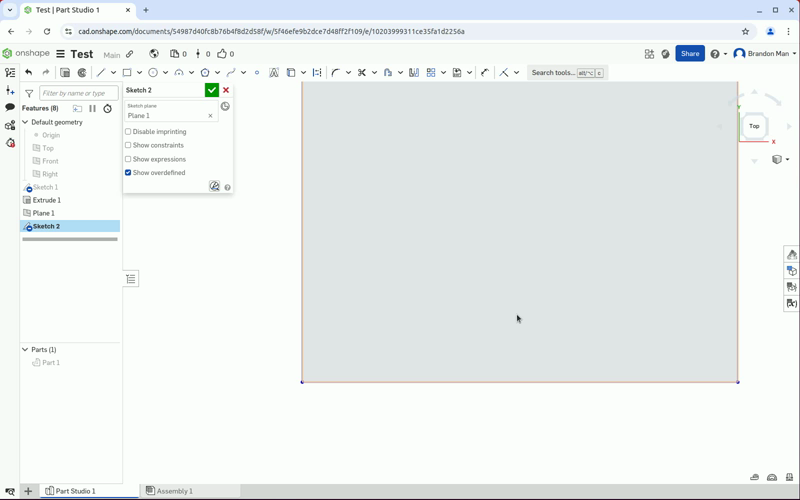
click(517, 314)
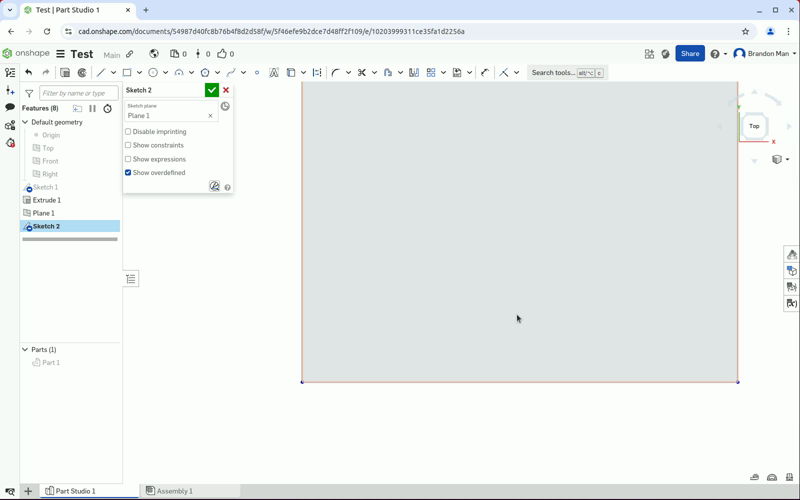
scroll(-6)
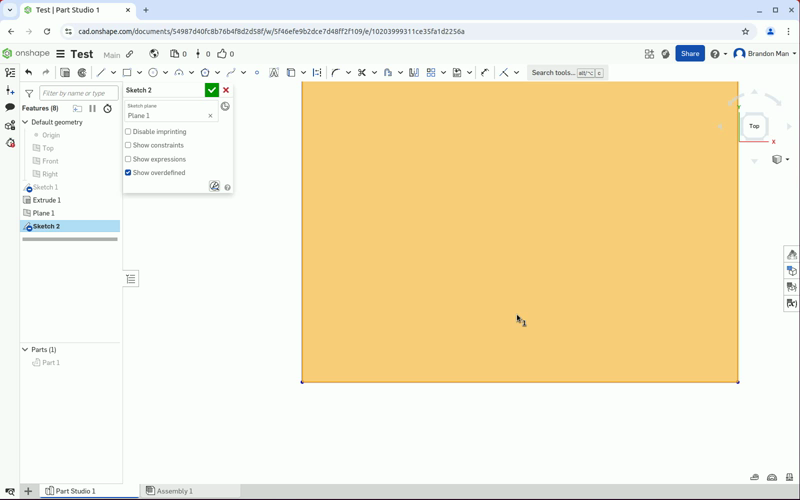
scroll(-6)
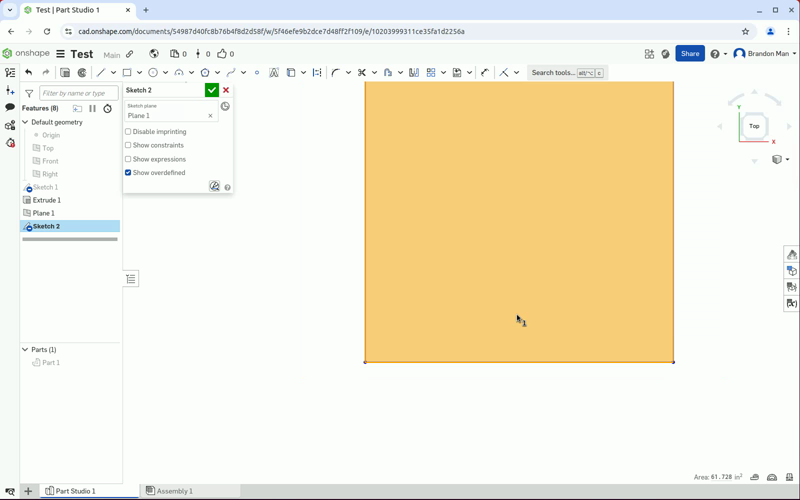
scroll(-6)
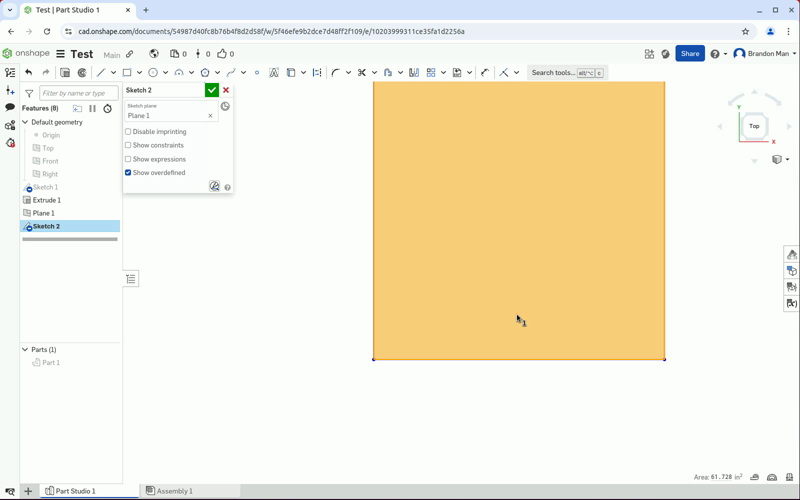
scroll(-6)
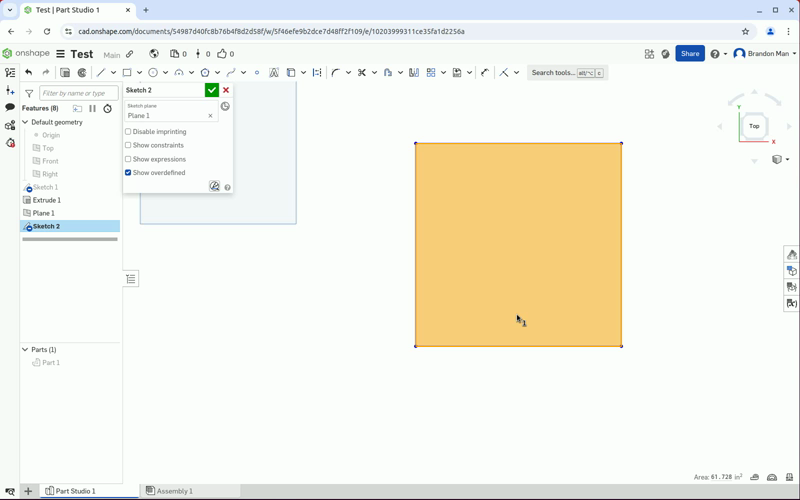
scroll(-6)
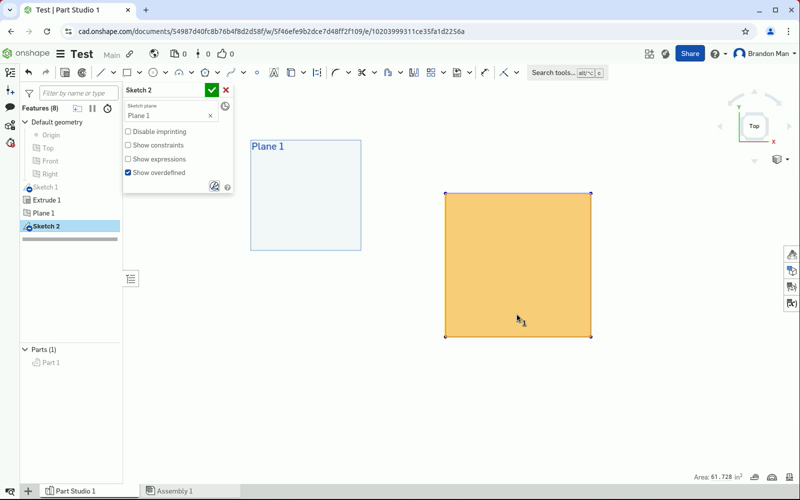
scroll(-6)
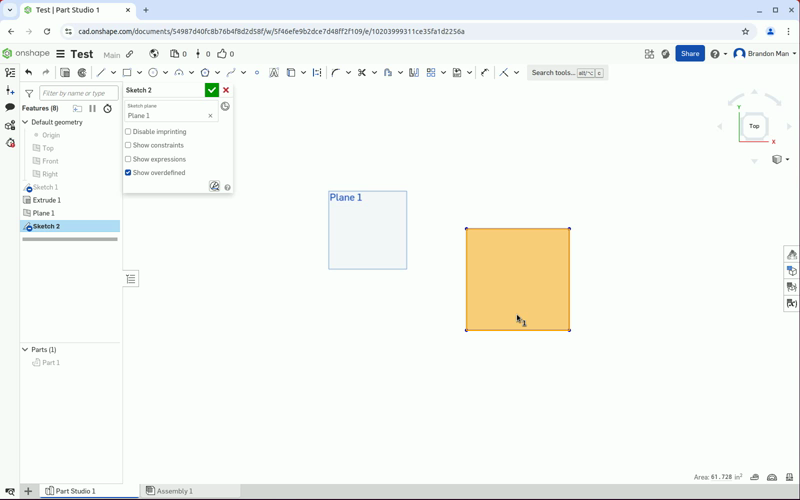
scroll(-6)
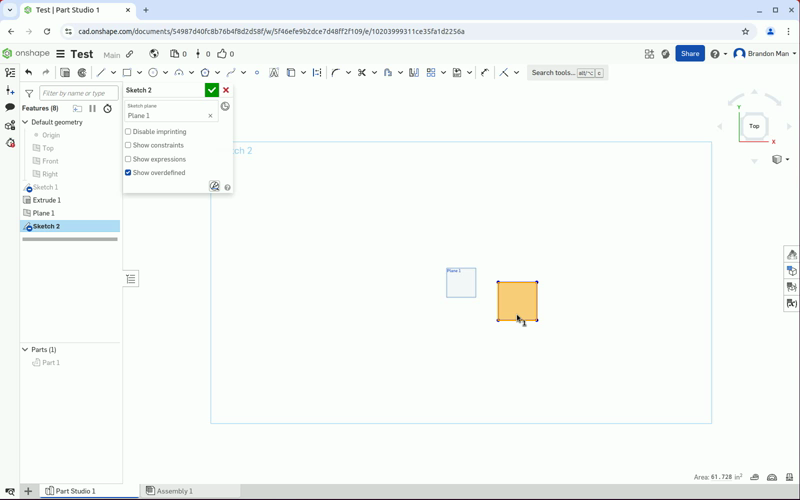
mouse_move(73, 352)
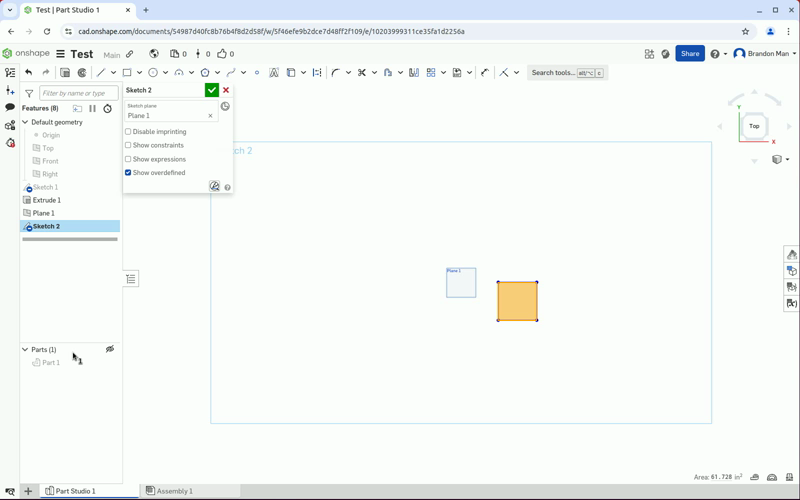
key(shift+y)
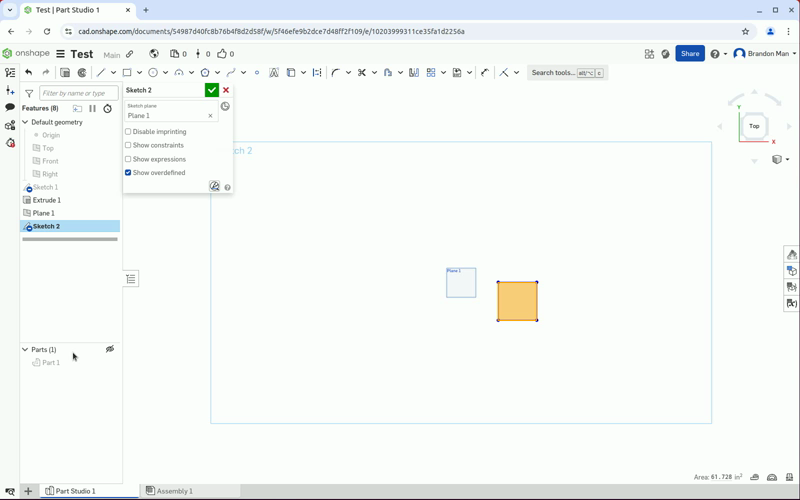
key(shift+e)
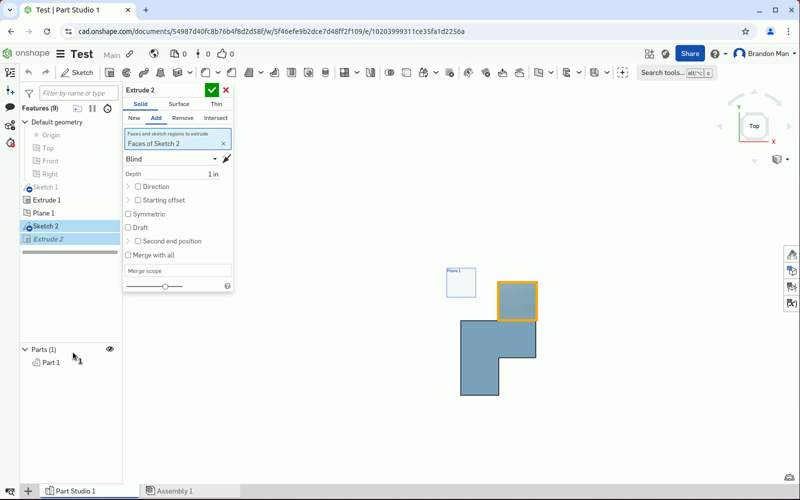
mouse_move(143, 106)
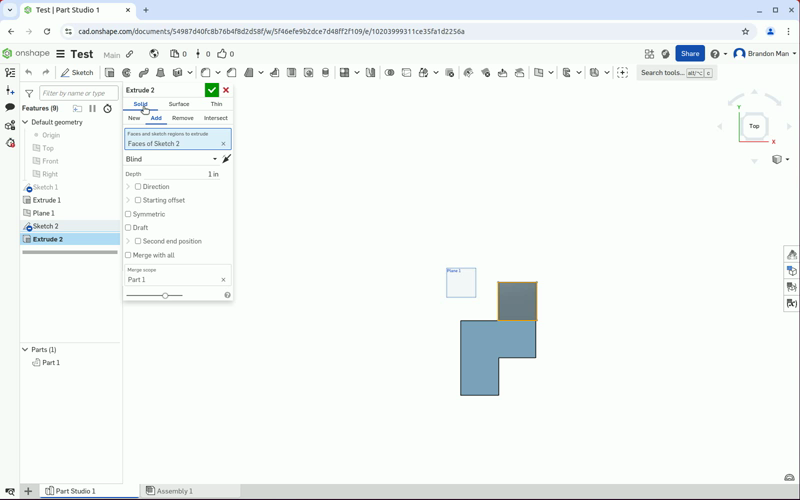
click(143, 106)
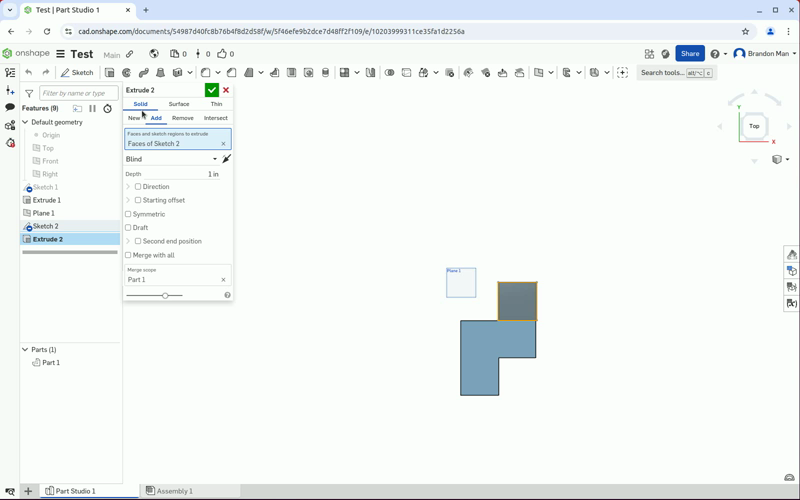
mouse_move(137, 120)
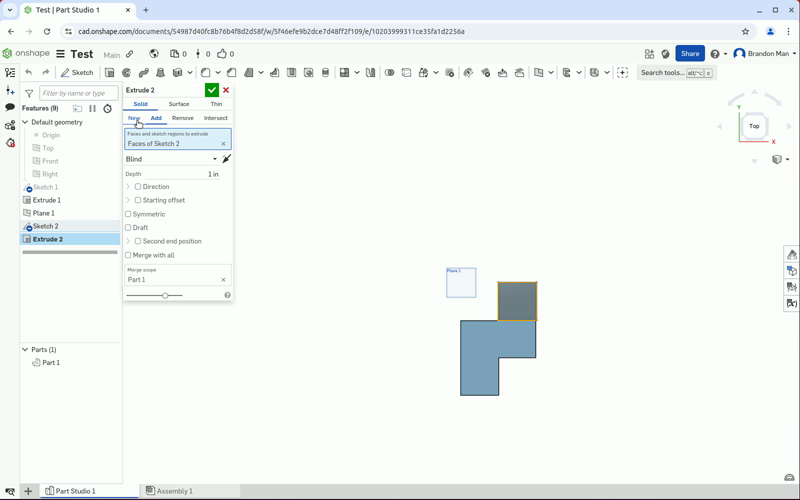
click(137, 120)
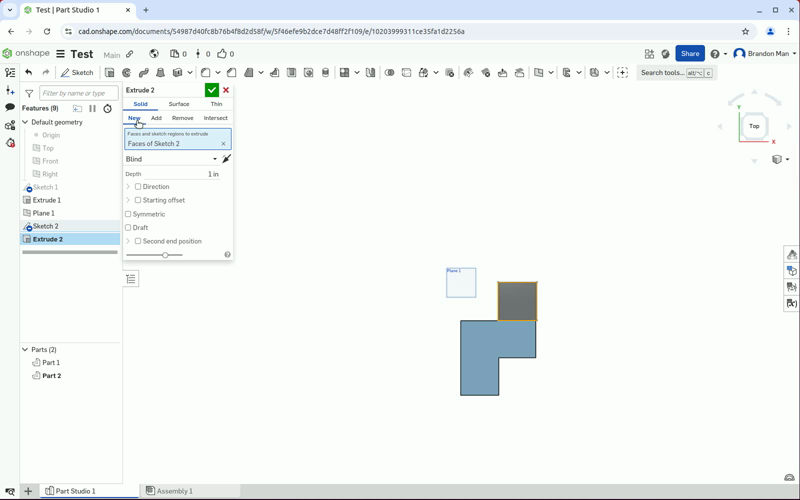
key(tab, 4)
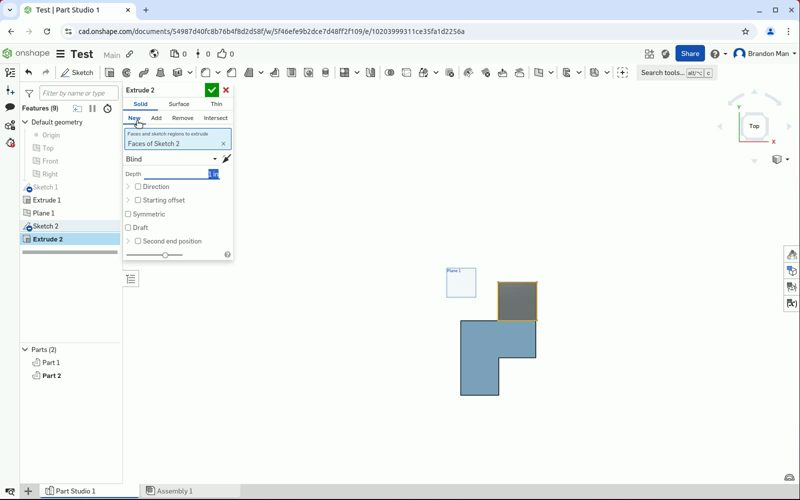
text(7.703)
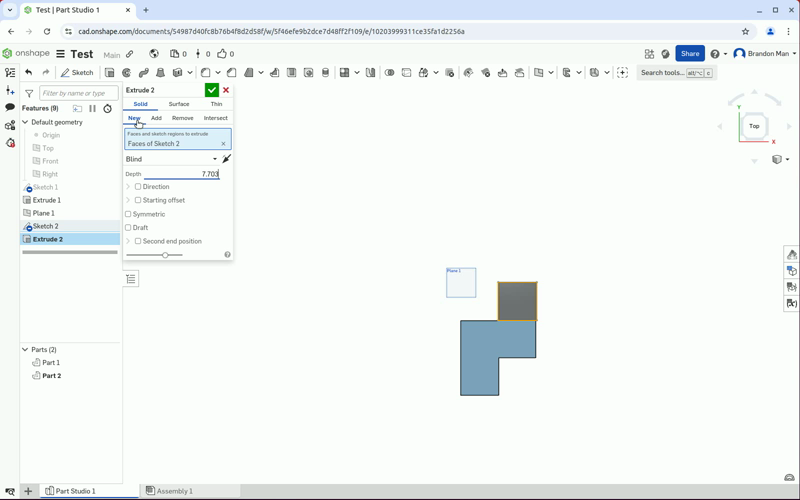
key(enter)
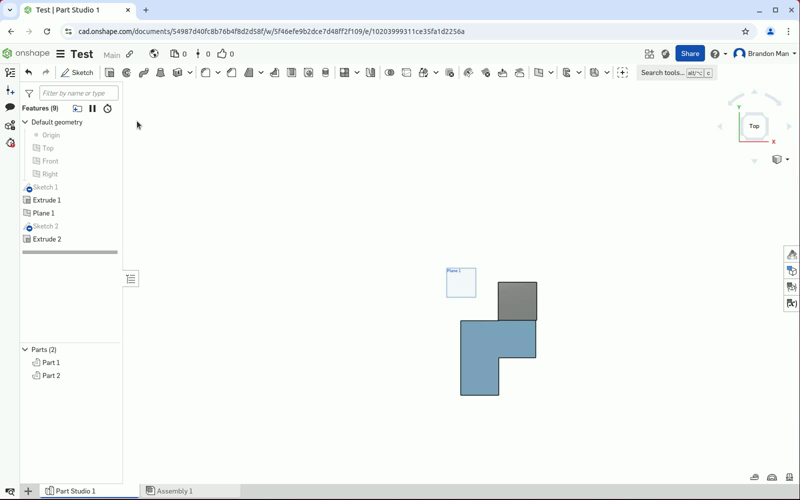
key(shift+h)
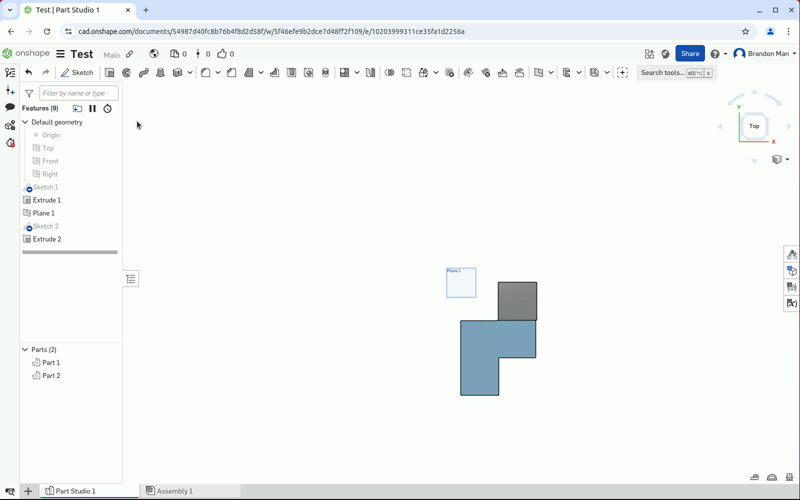
key(shift+h)
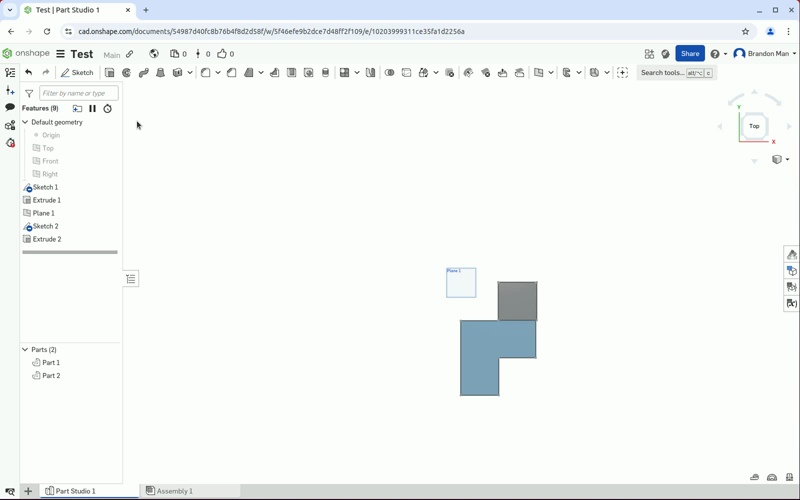
key(shift+7)
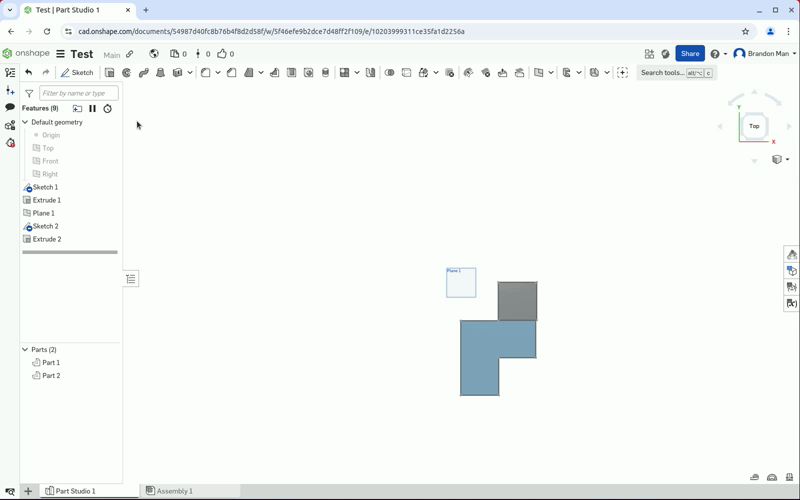
key(up, 3)
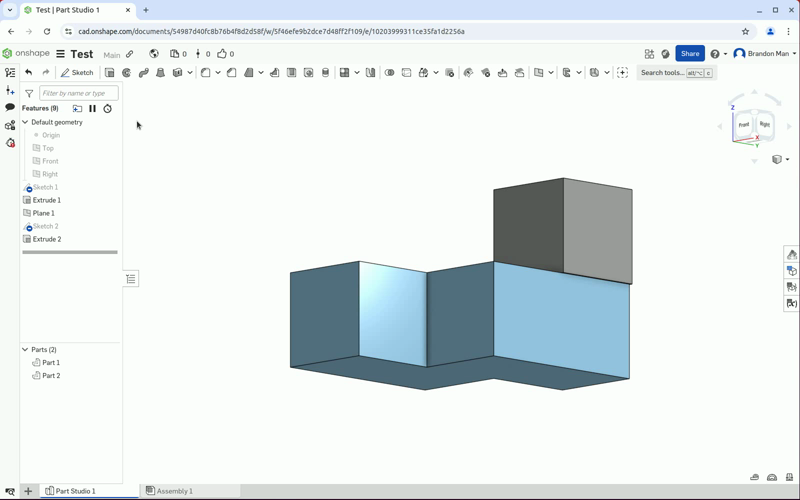
key(left, 3)
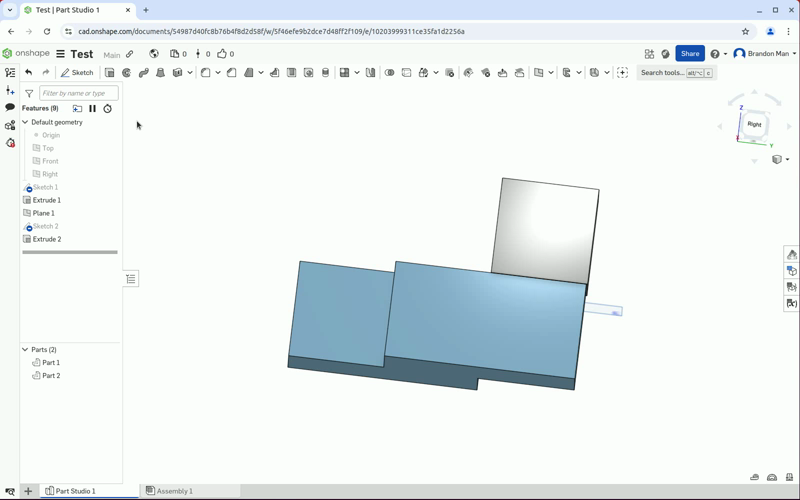
key(right, 3)
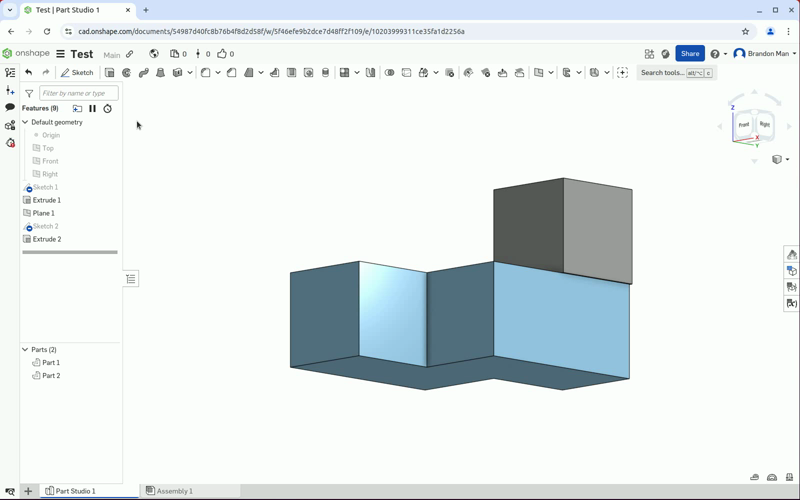
key(down, 3)
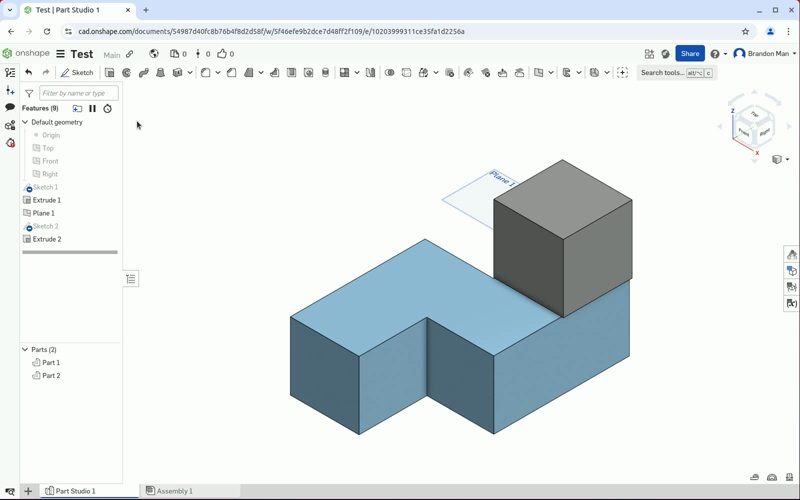
mouse_move(73, 189)
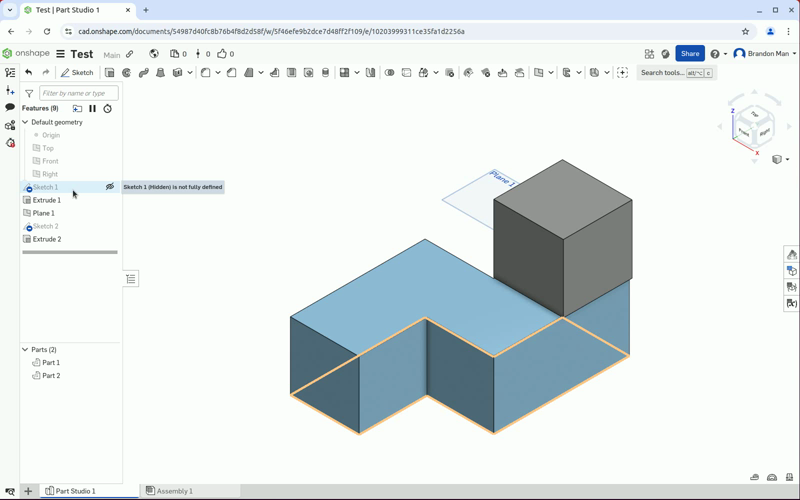
click(73, 189)